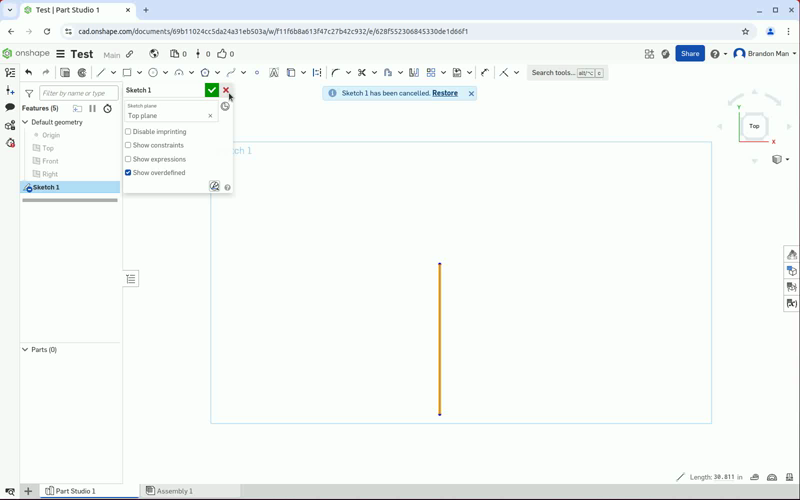
key(shift+h)
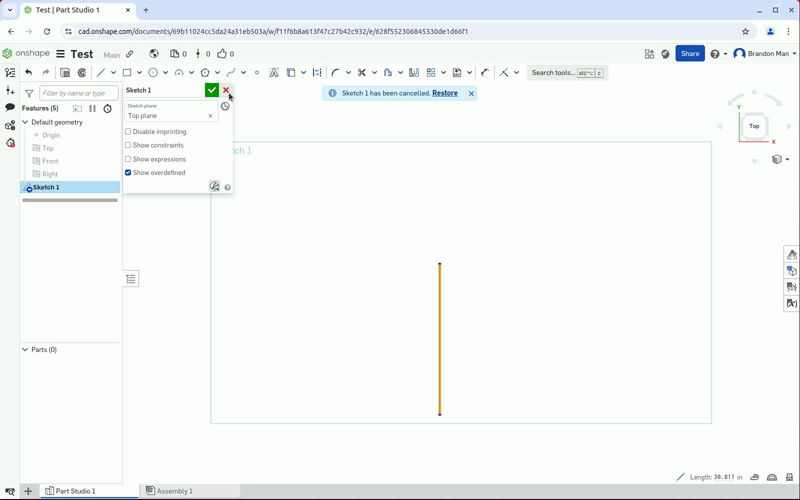
key(shift+s)
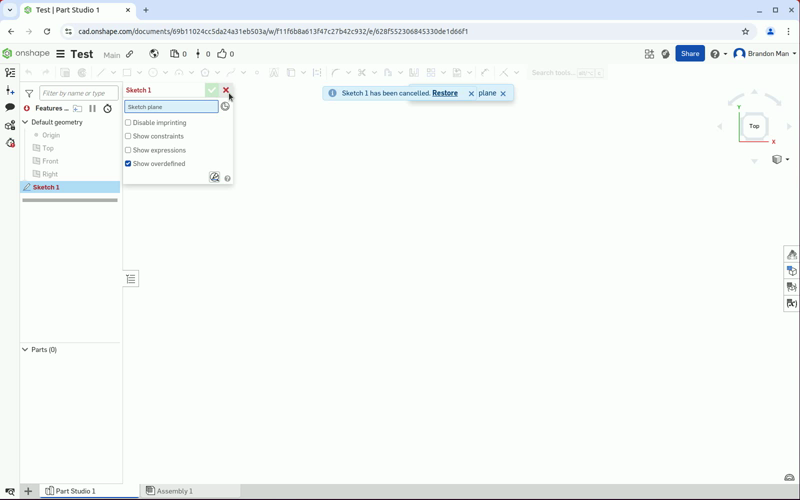
mouse_move(73, 150)
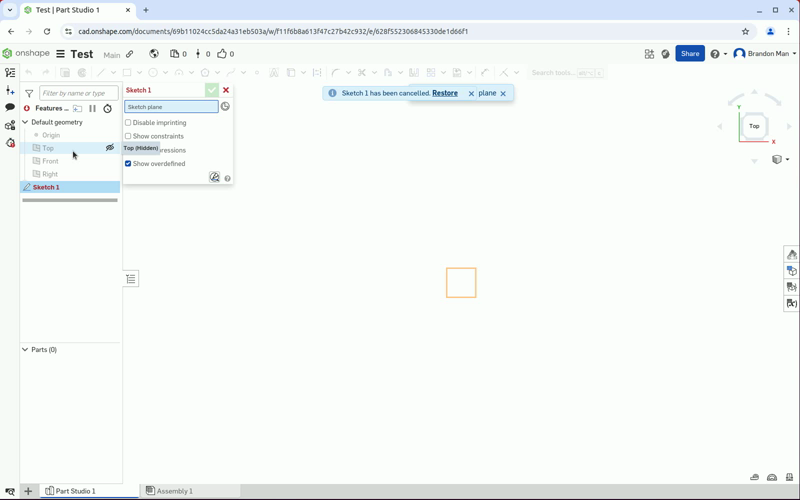
click(73, 150)
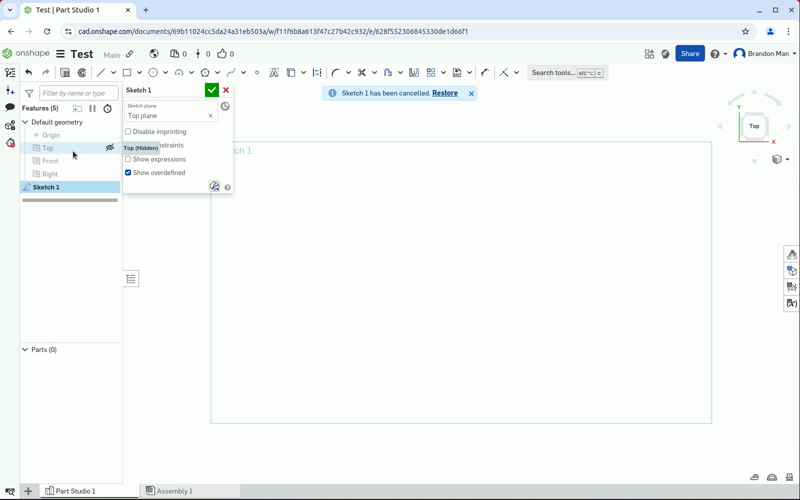
mouse_move(73, 352)
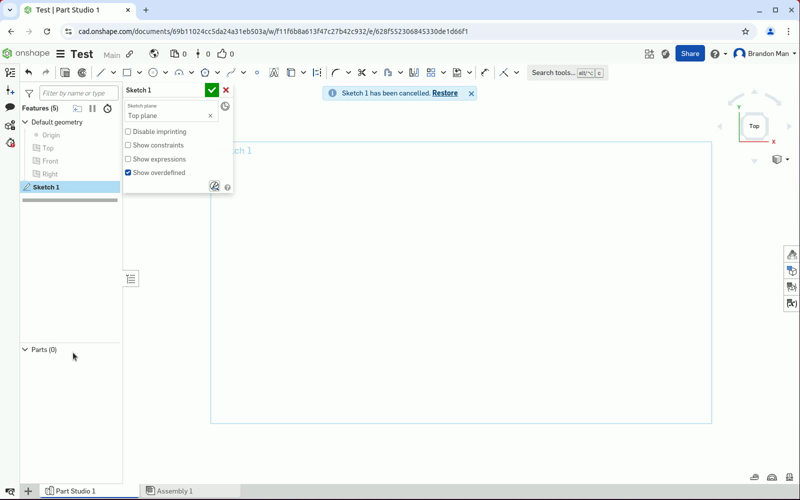
key(y)
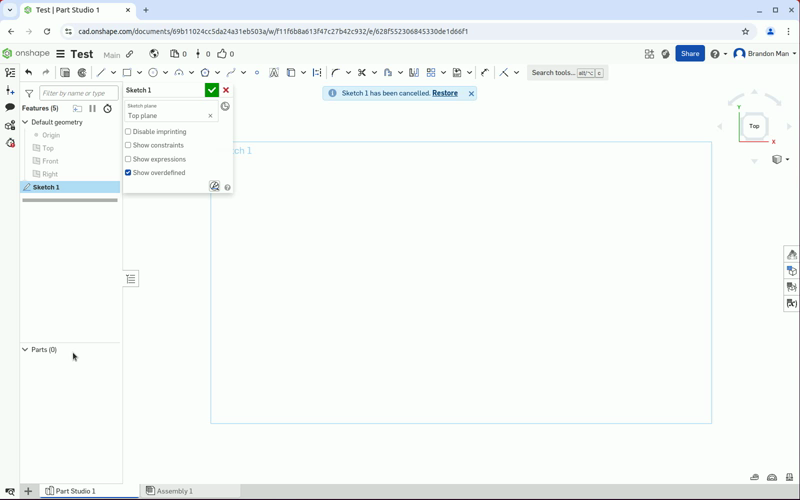
key(l)
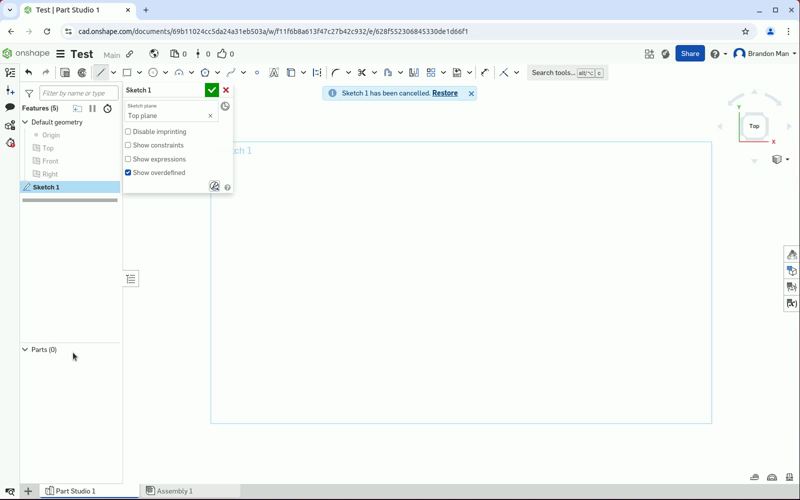
key_down(shift)
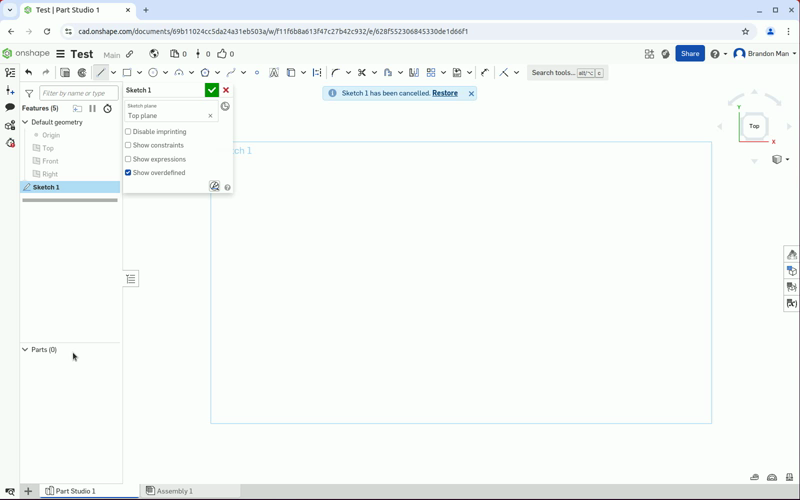
mouse_move(348, 306)
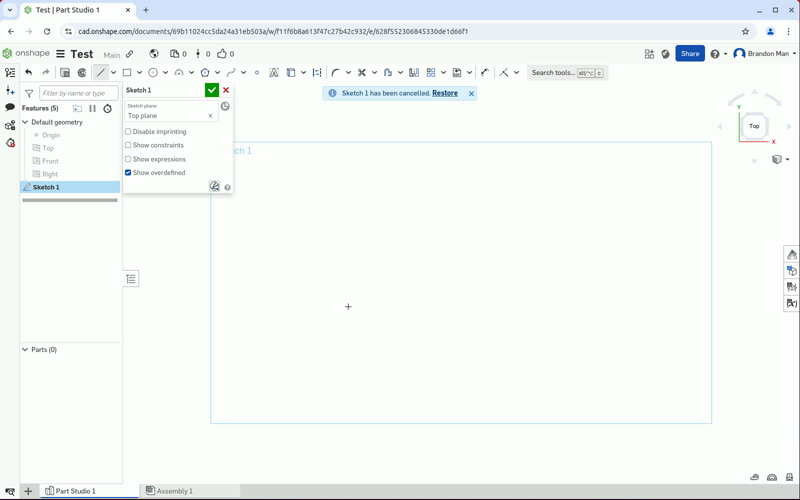
click(348, 306)
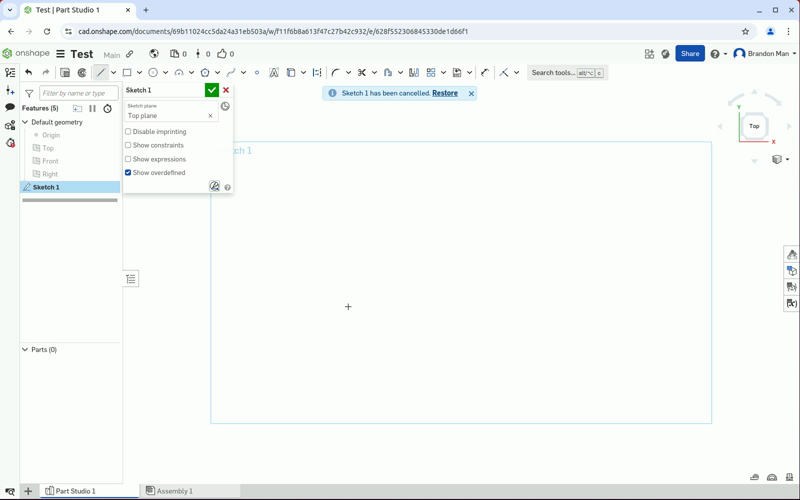
key_up(shift)
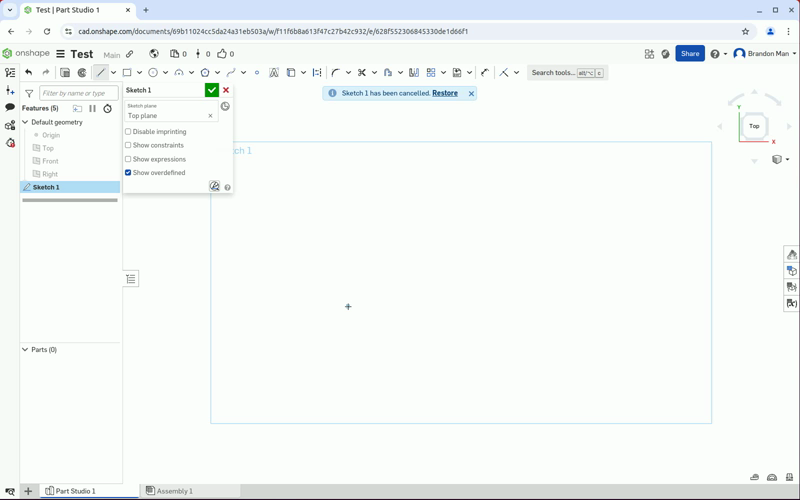
key_down(shift)
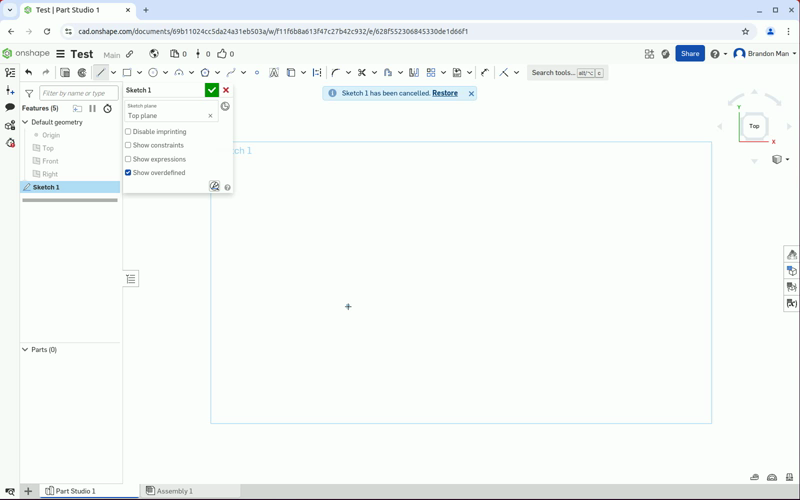
mouse_move(572, 306)
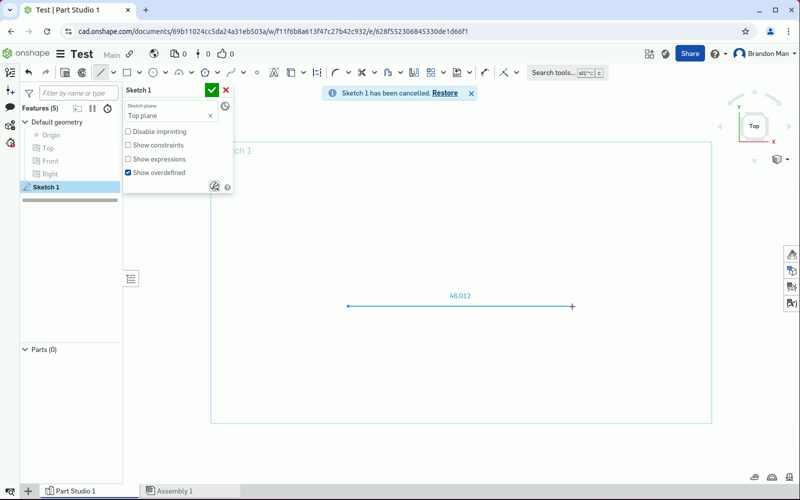
click(572, 306)
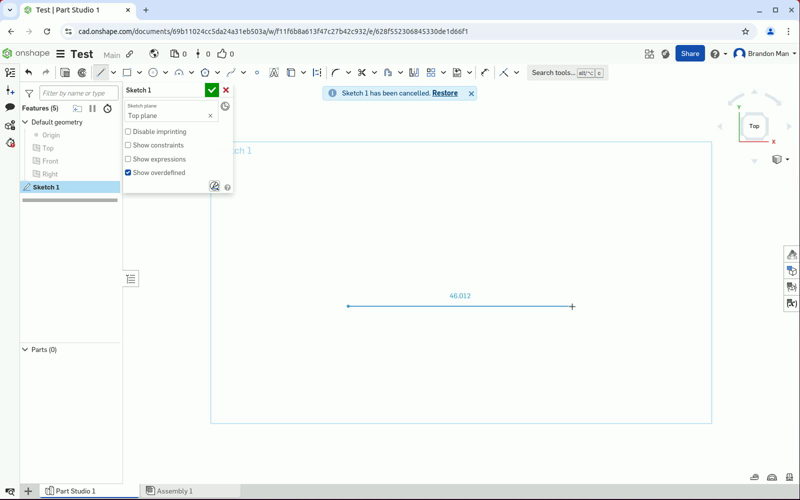
key_up(shift)
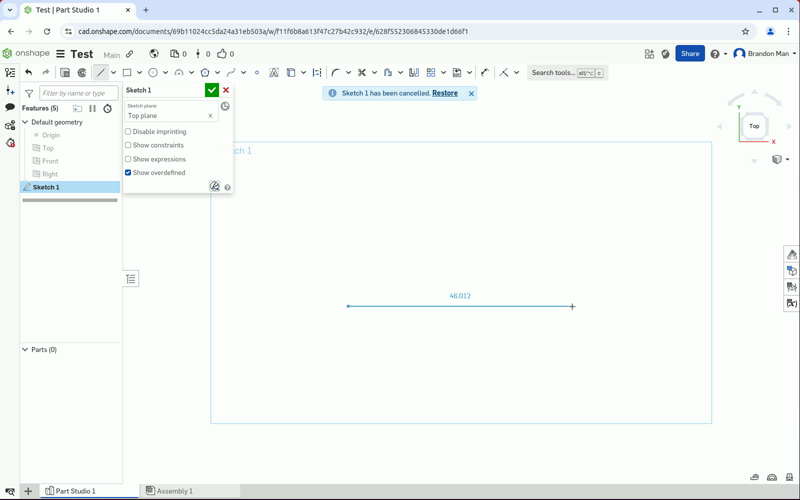
key_down(shift)
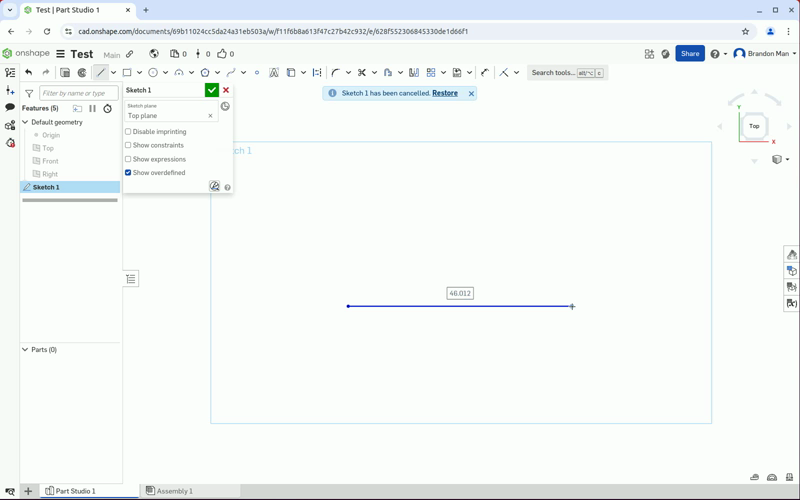
mouse_move(589, 306)
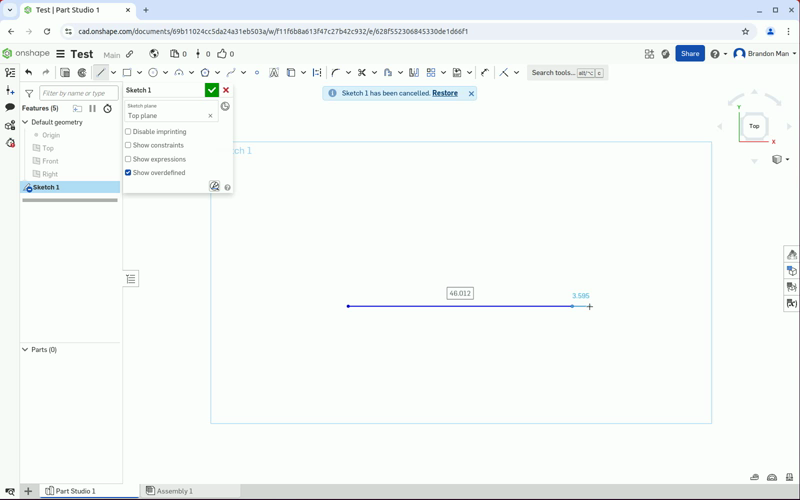
mouse_move(572, 259)
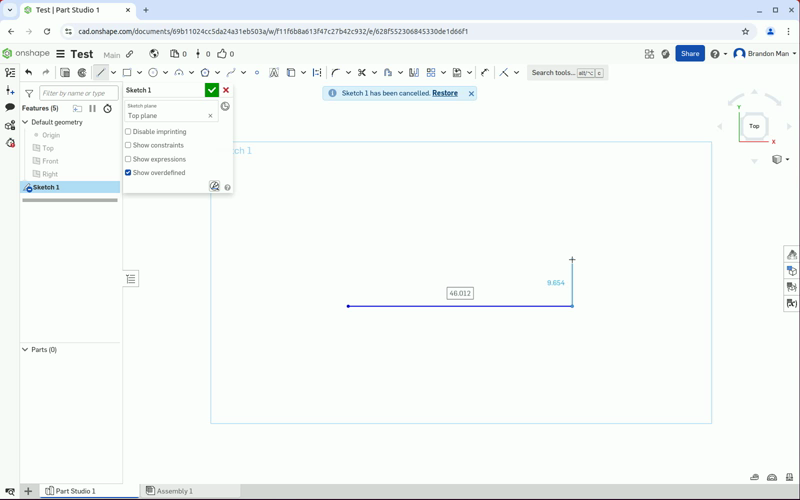
click(572, 259)
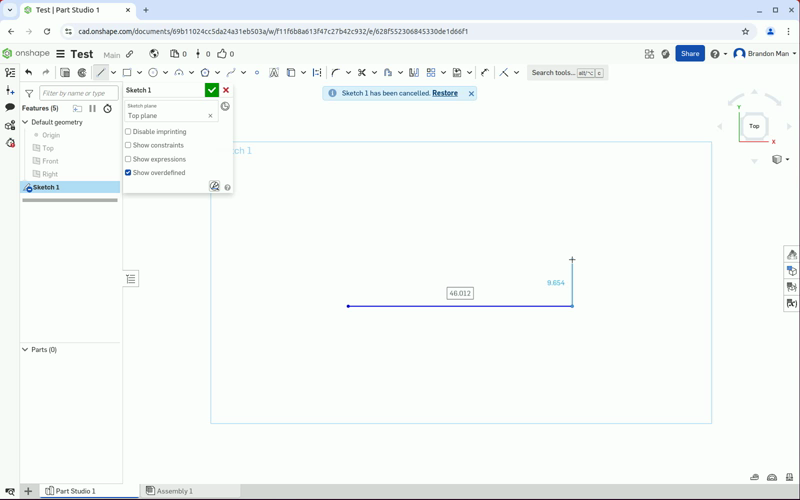
key_up(shift)
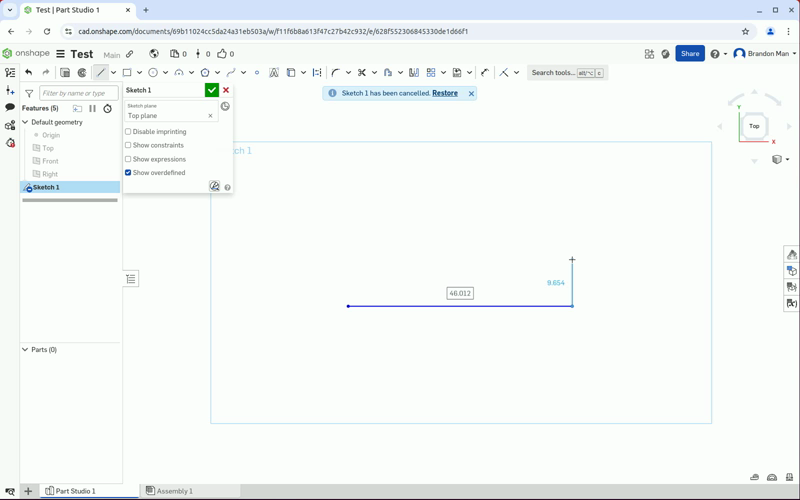
key_down(shift)
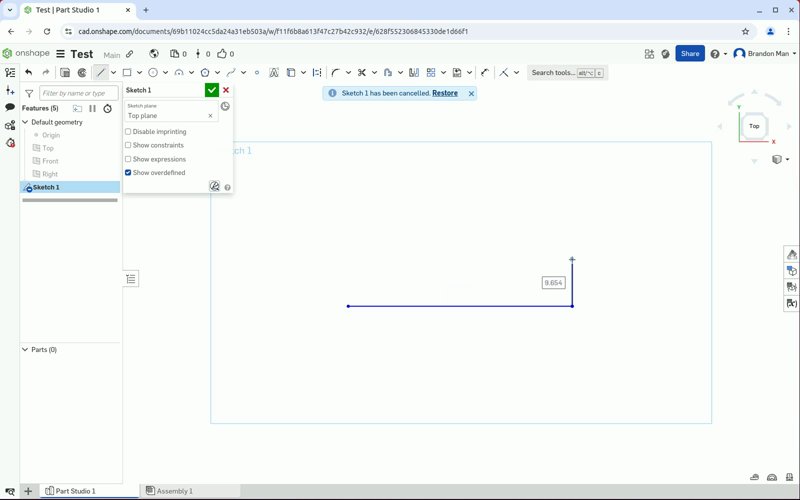
mouse_move(348, 259)
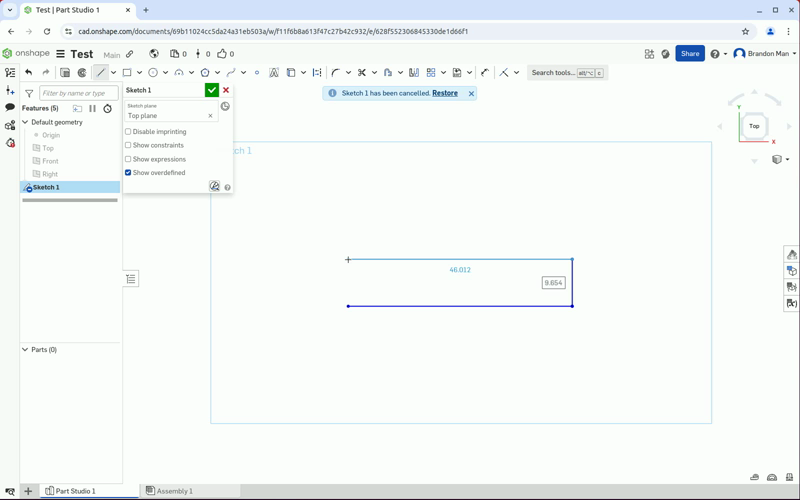
click(348, 259)
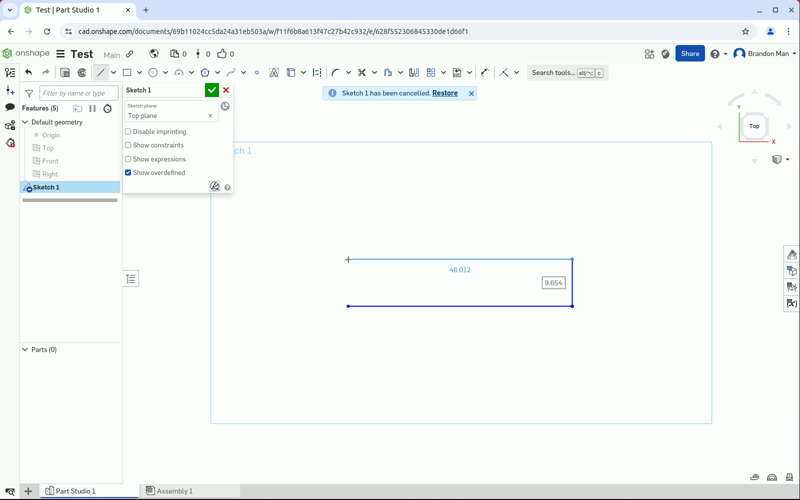
key_up(shift)
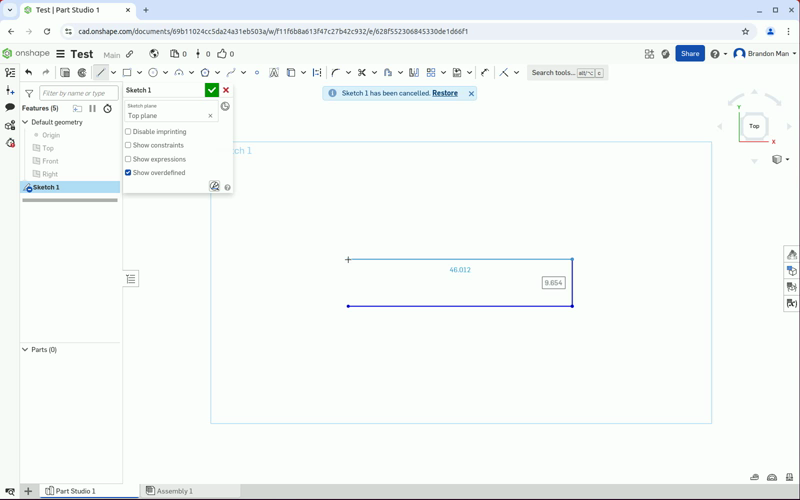
mouse_move(378, 259)
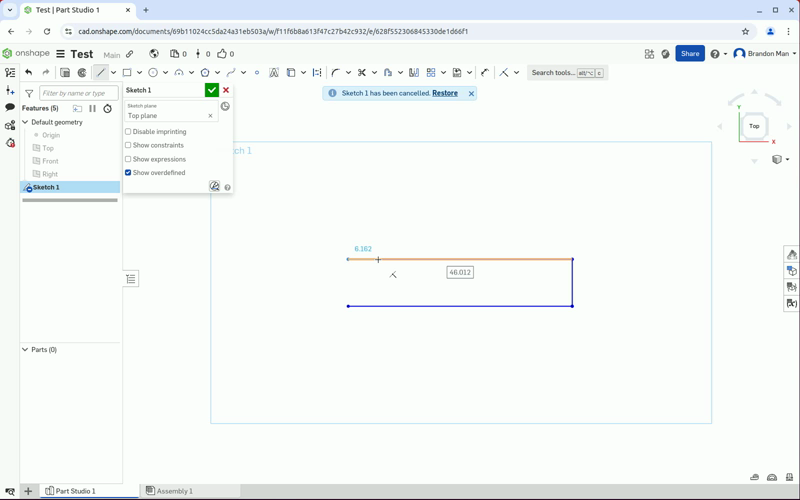
key_down(shift)
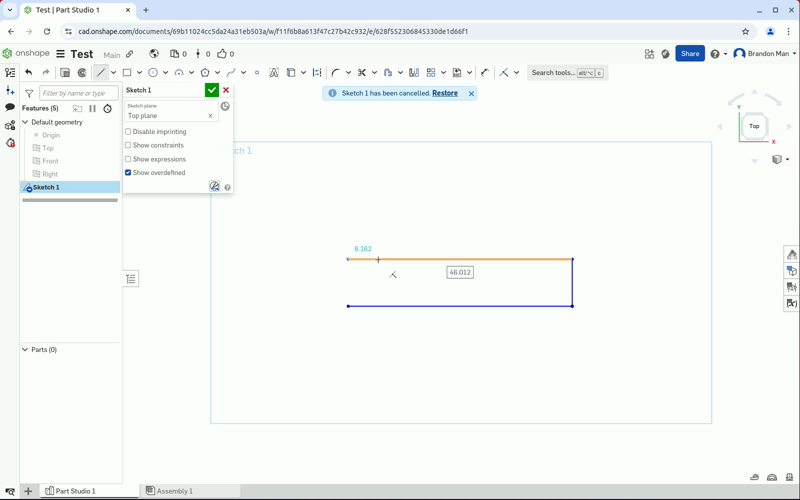
mouse_move(348, 306)
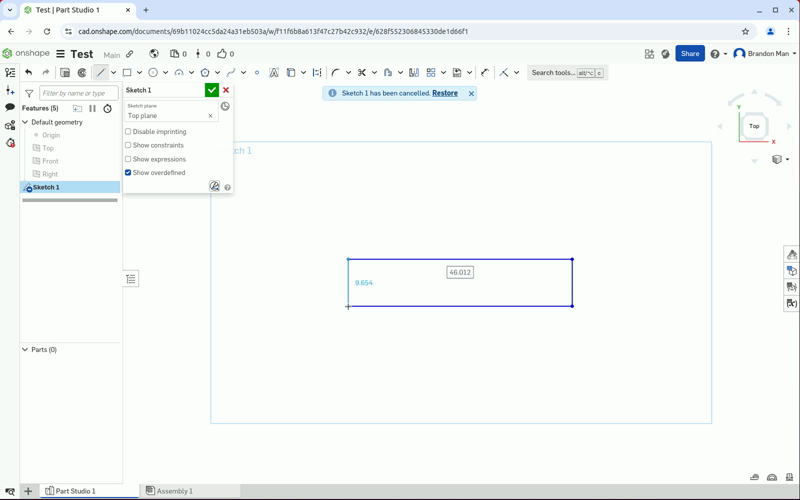
key_up(shift)
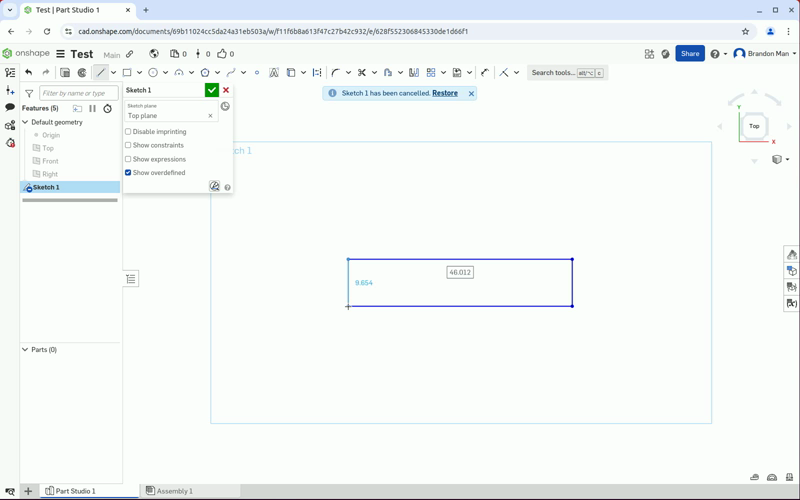
click(348, 306)
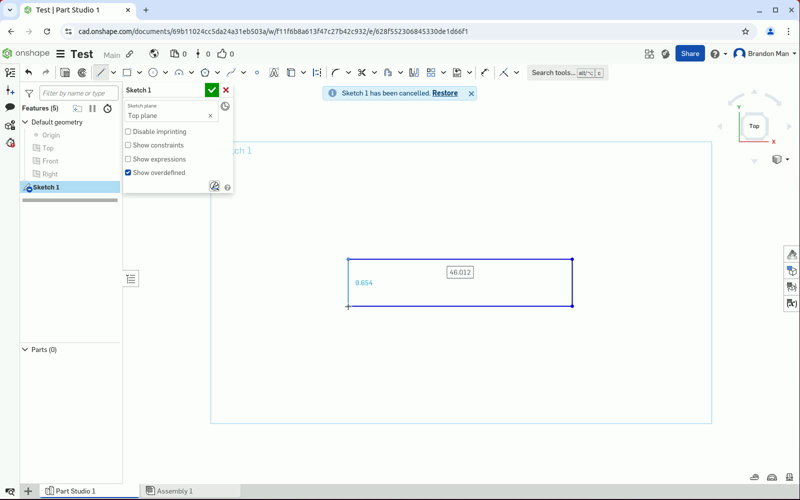
key(esc)
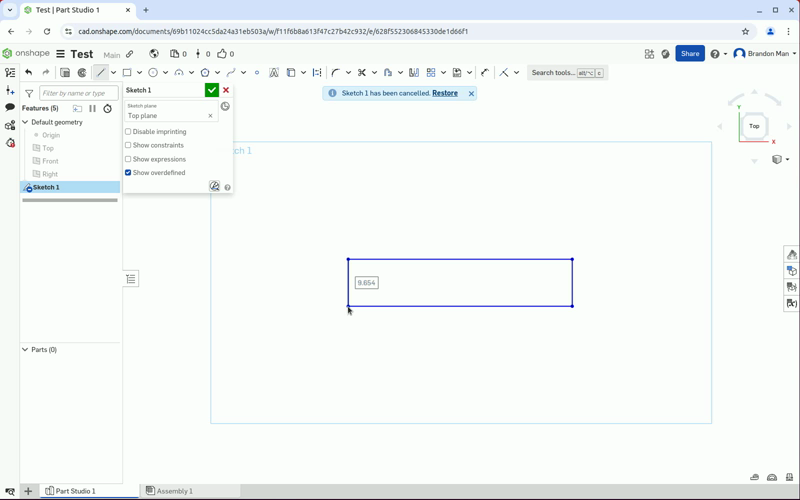
mouse_move(448, 278)
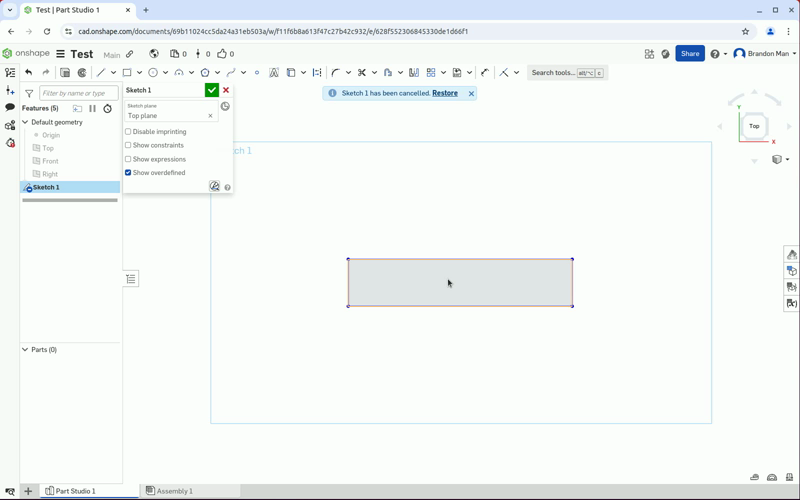
click(448, 278)
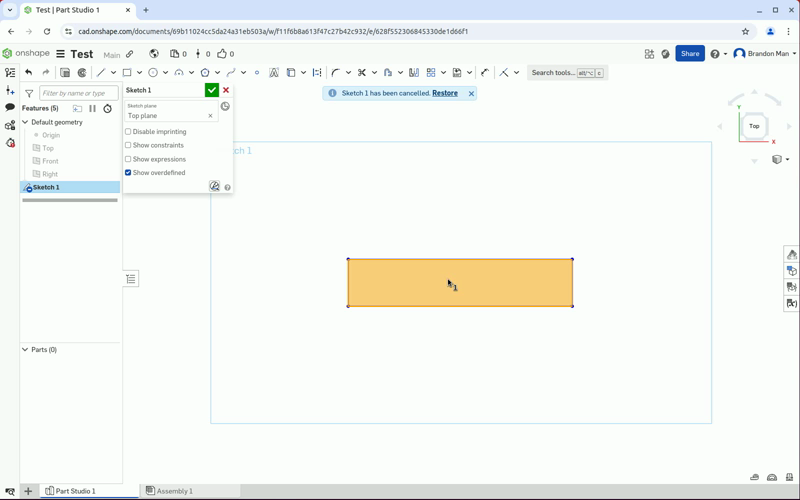
mouse_move(73, 352)
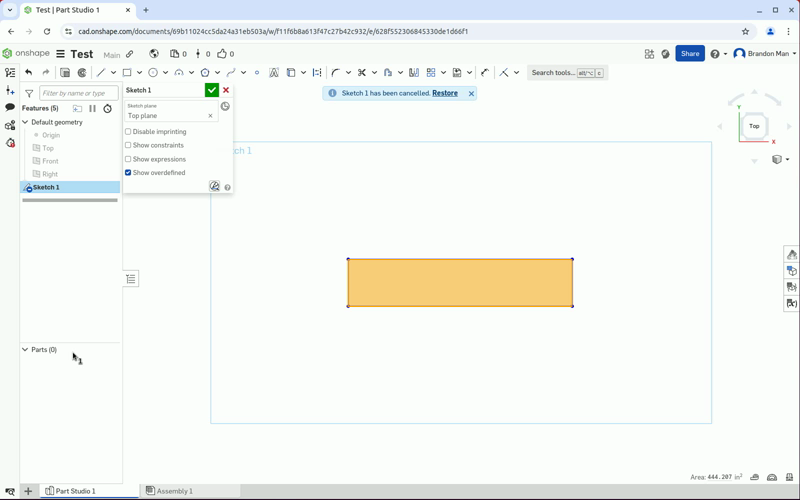
key(shift+y)
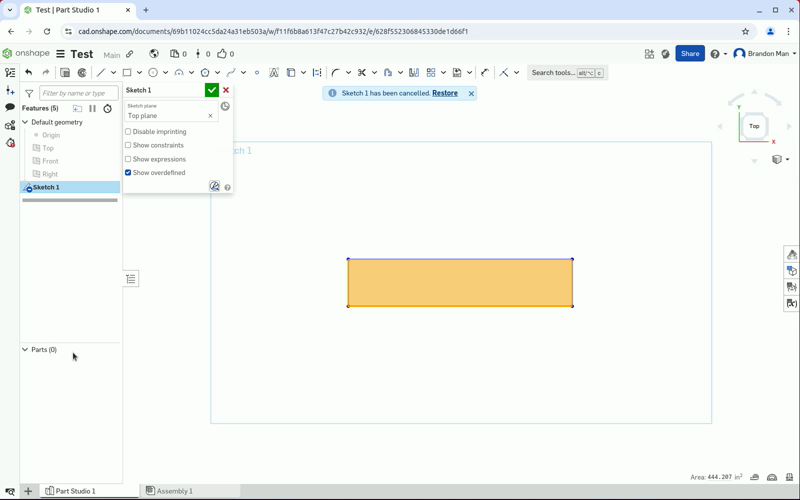
key(shift+e)
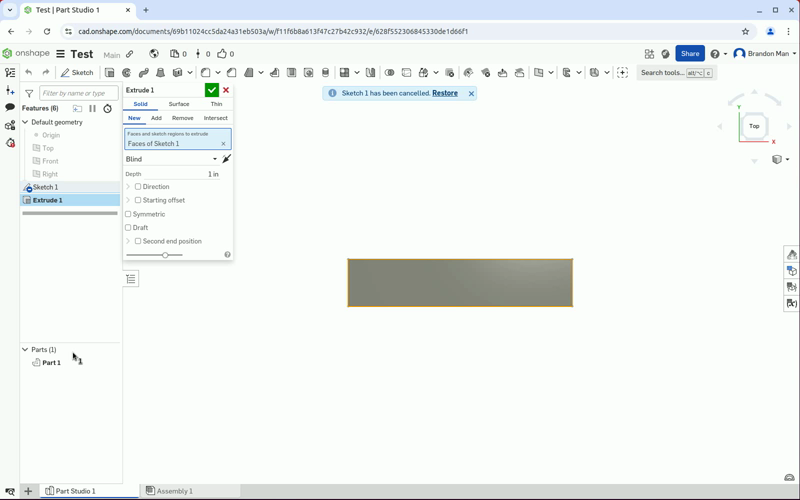
mouse_move(143, 106)
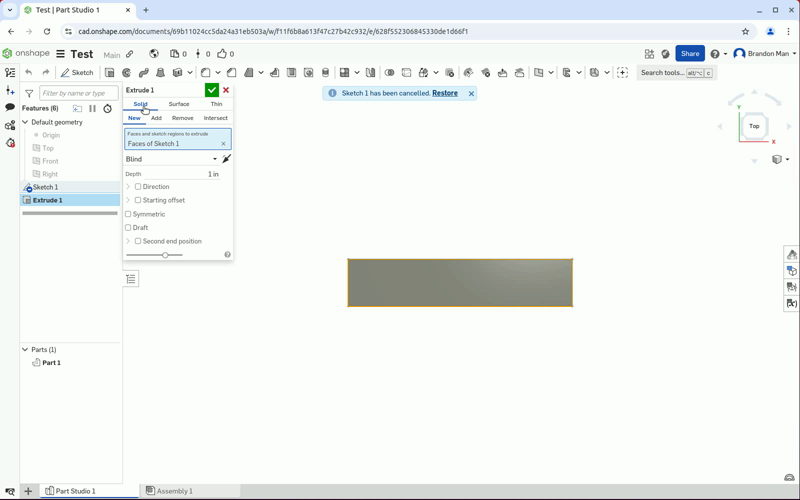
click(143, 106)
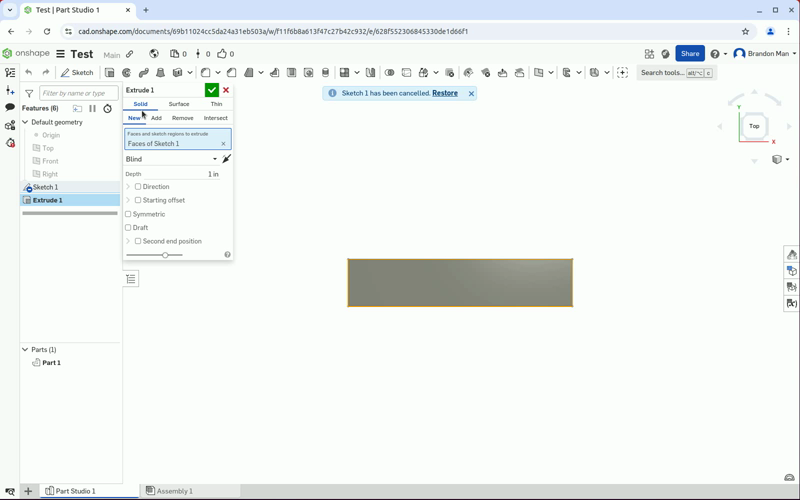
mouse_move(137, 120)
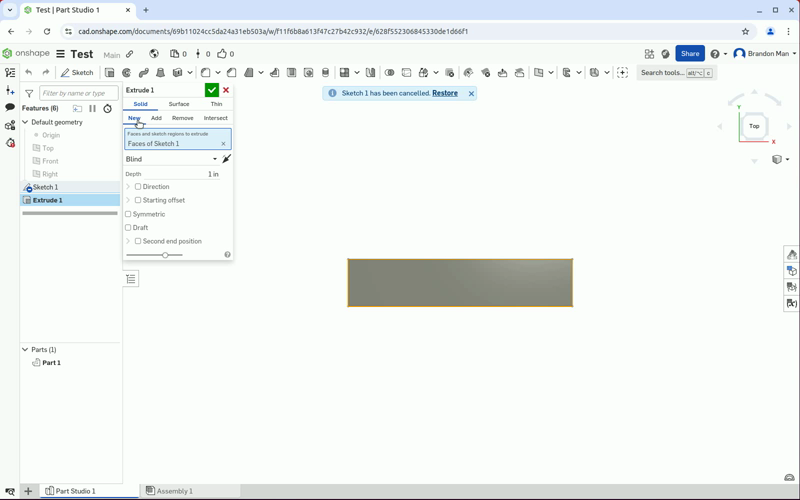
click(137, 120)
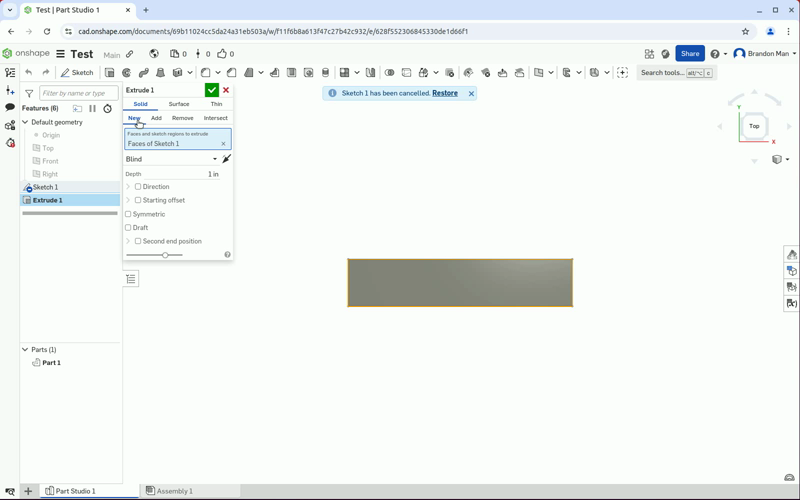
key(tab, 4)
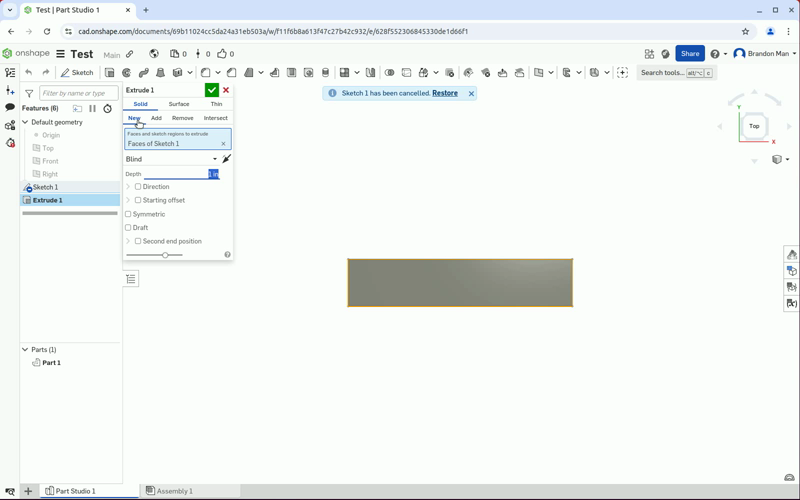
text(4.092)
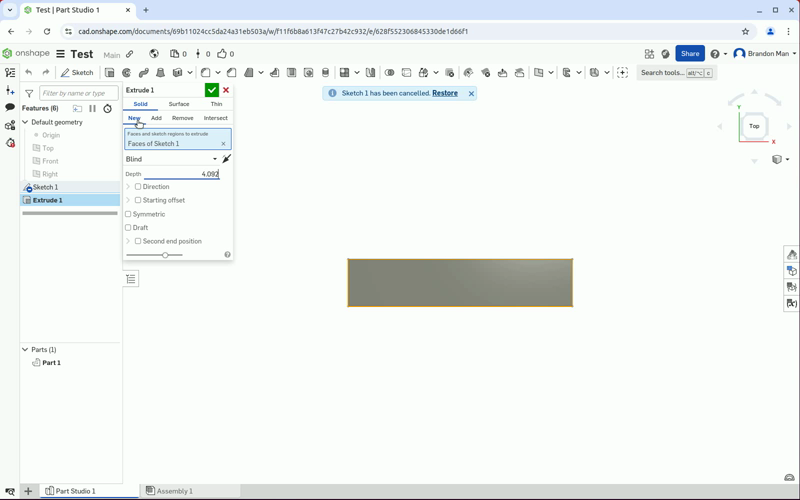
key(enter)
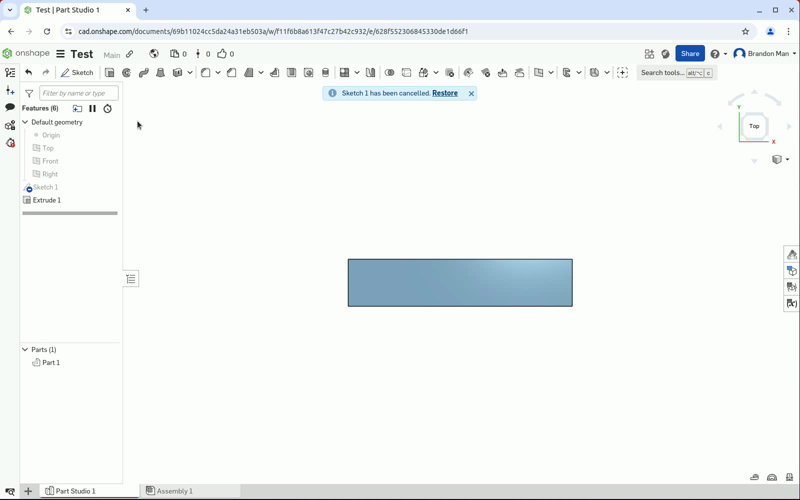
key(shift+h)
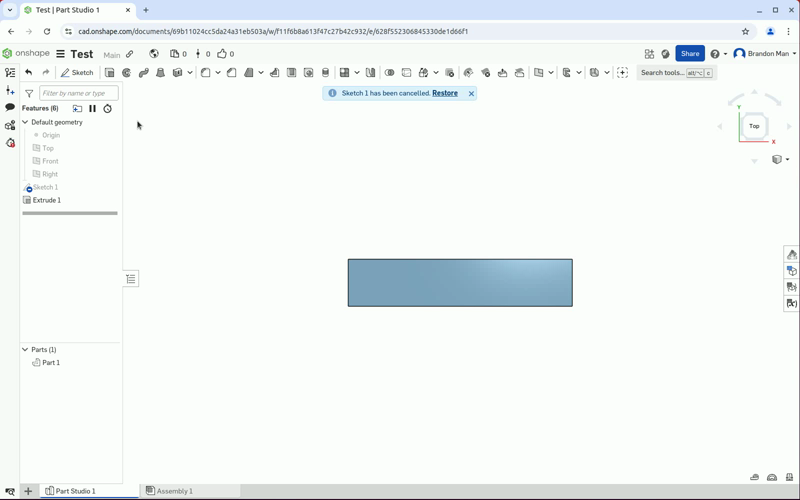
key(shift+h)
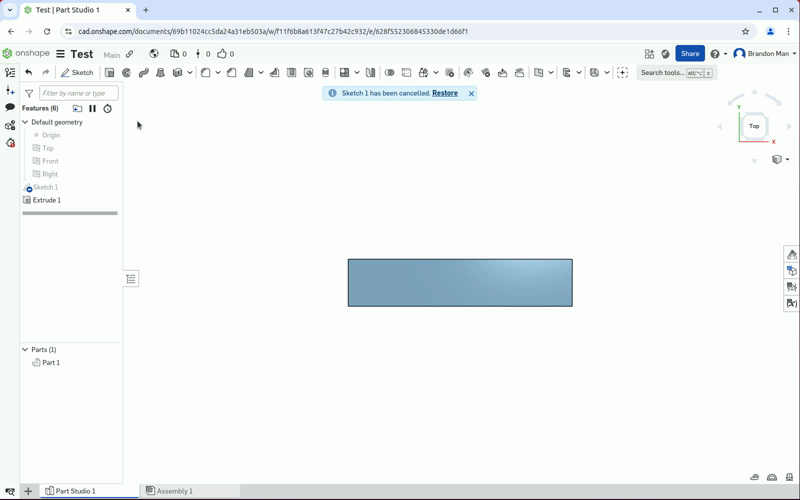
mouse_move(73, 189)
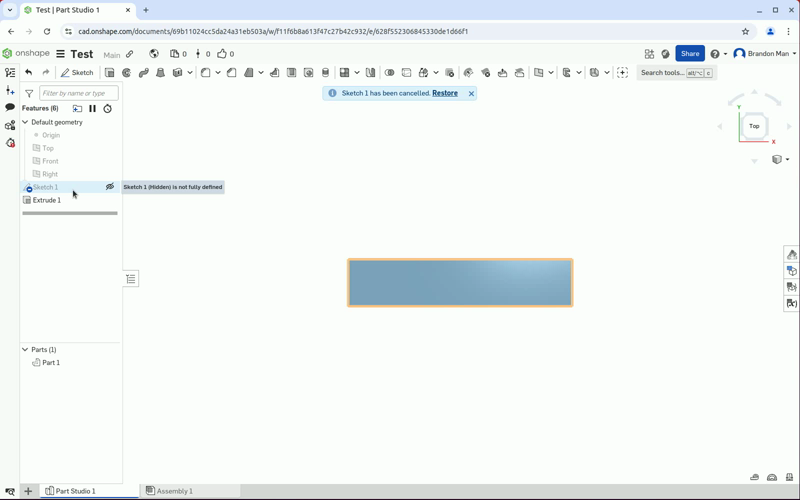
click(73, 189)
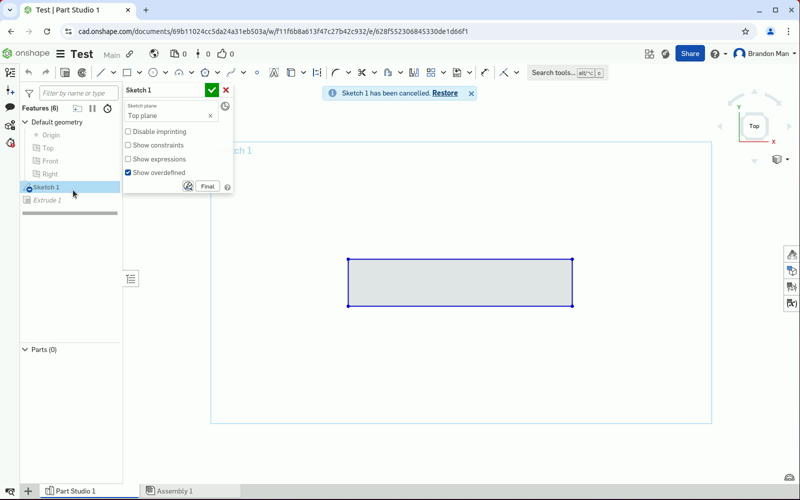
mouse_move(229, 92)
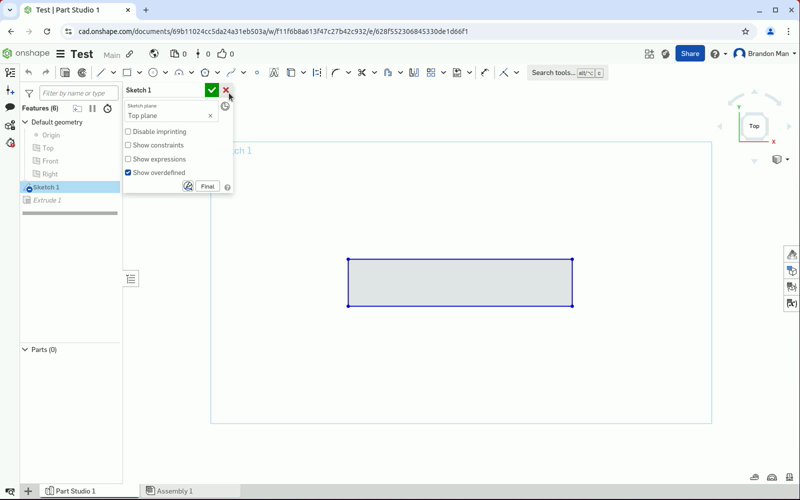
click(229, 92)
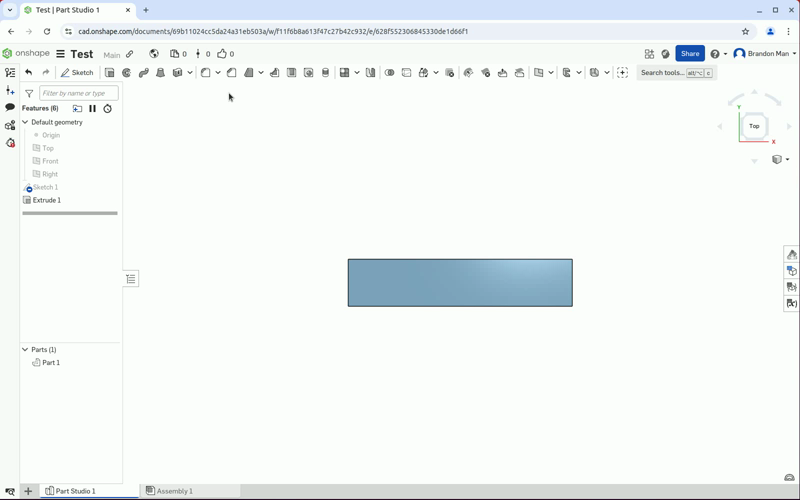
mouse_move(541, 75)
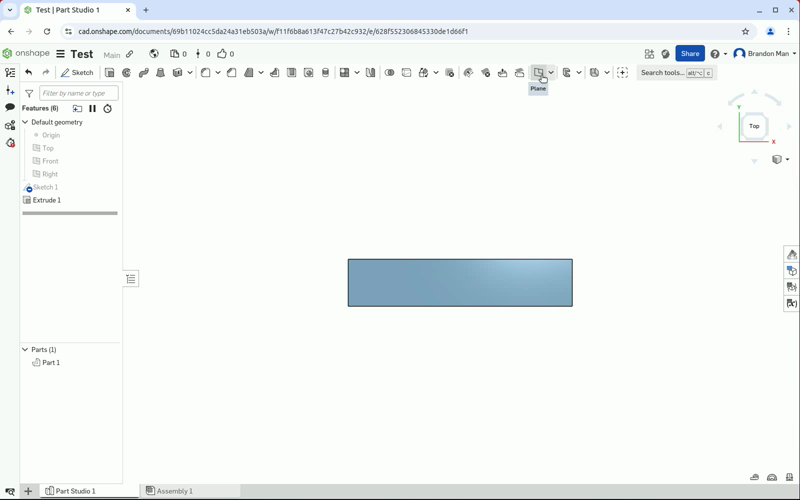
click(541, 75)
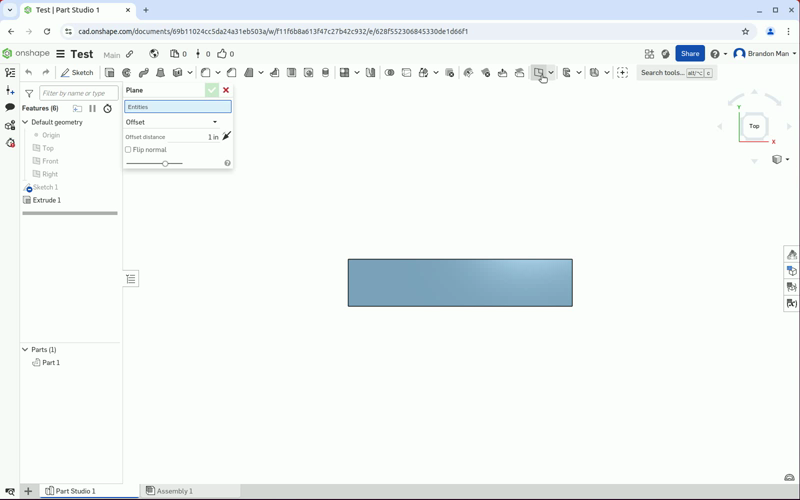
mouse_move(73, 150)
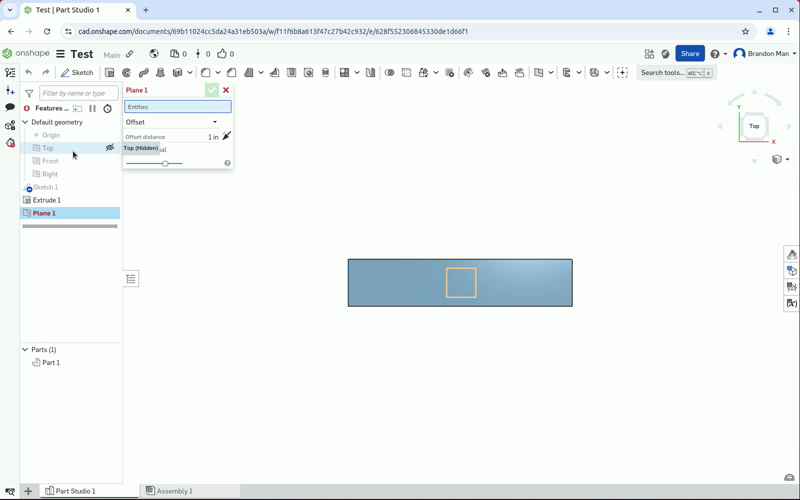
click(73, 150)
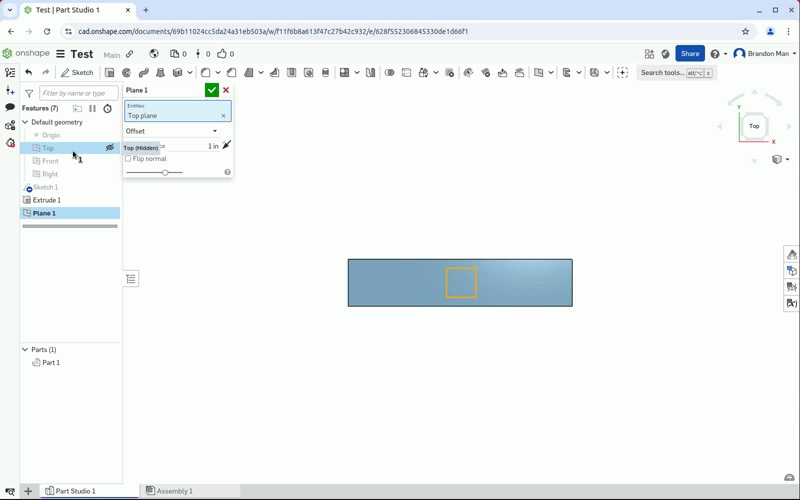
key(tab, 2)
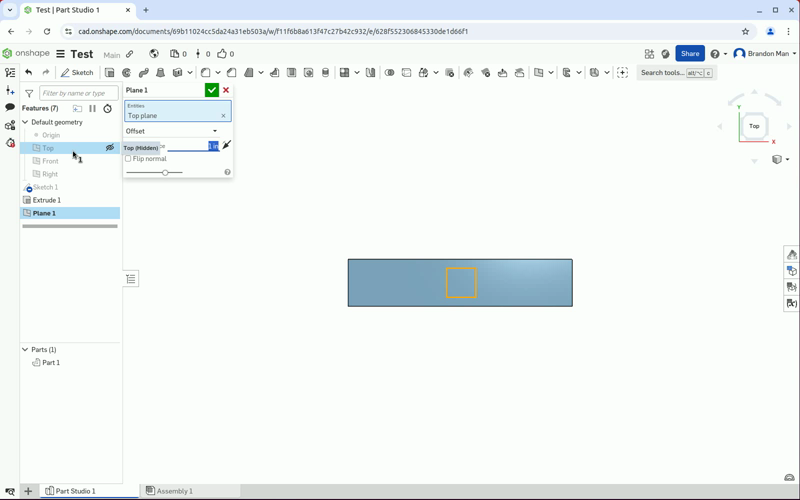
text(4.098)
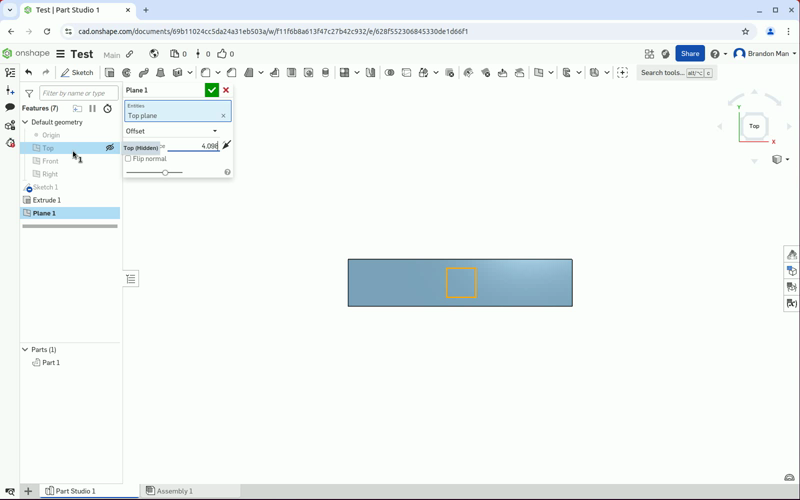
key(enter, 2)
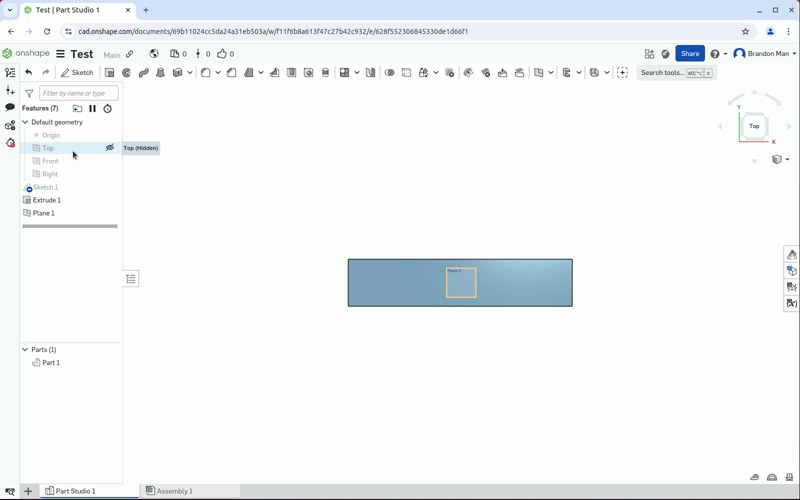
key(shift+s)
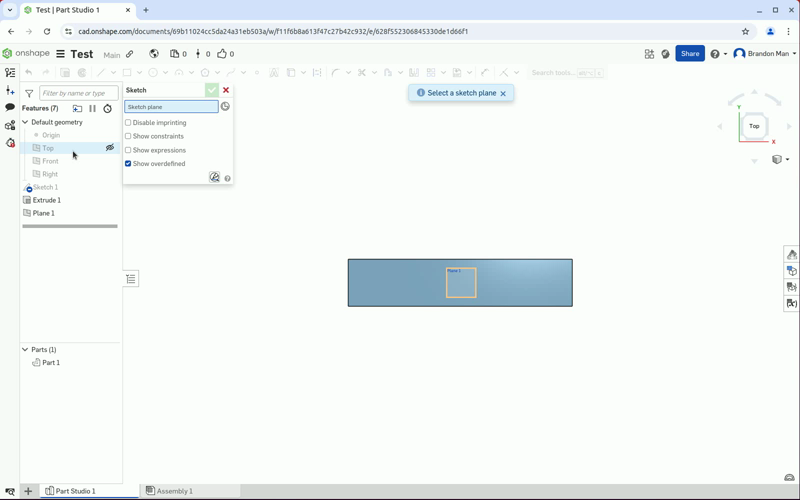
mouse_move(73, 215)
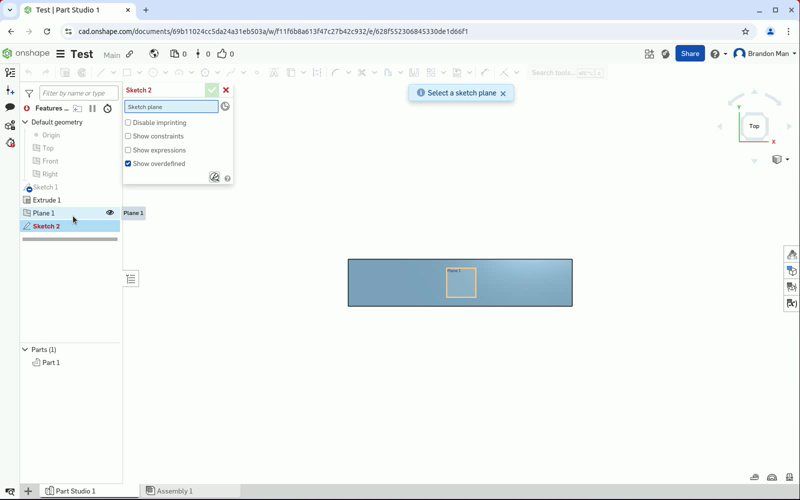
click(73, 215)
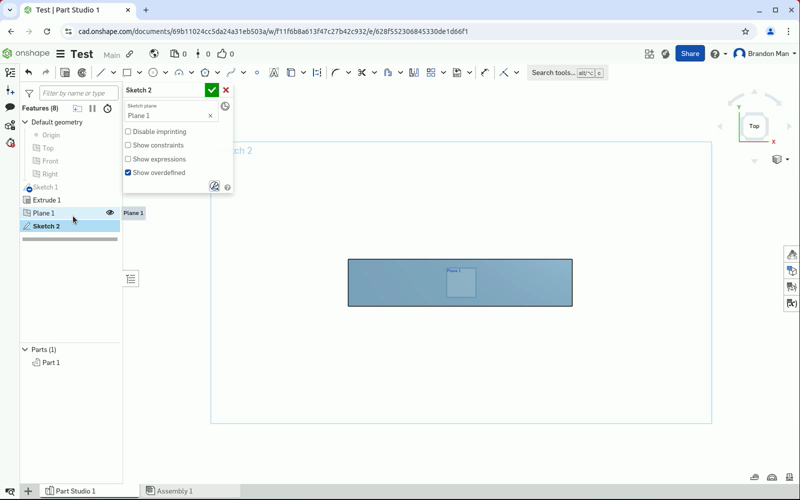
mouse_move(73, 352)
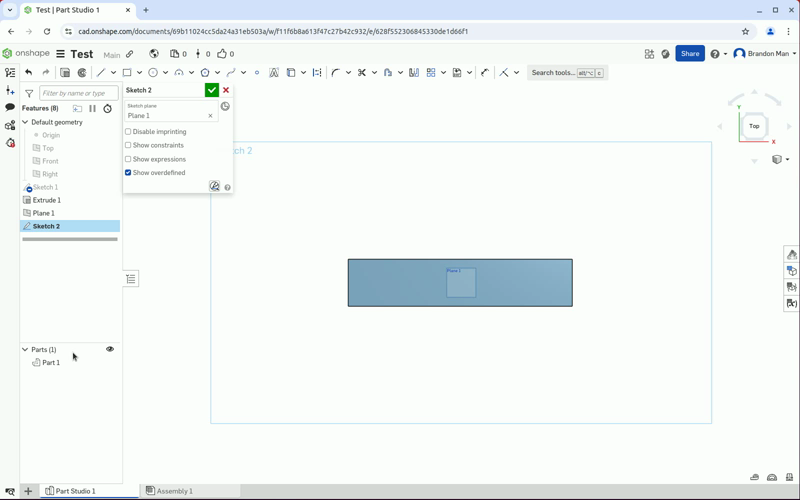
key(y)
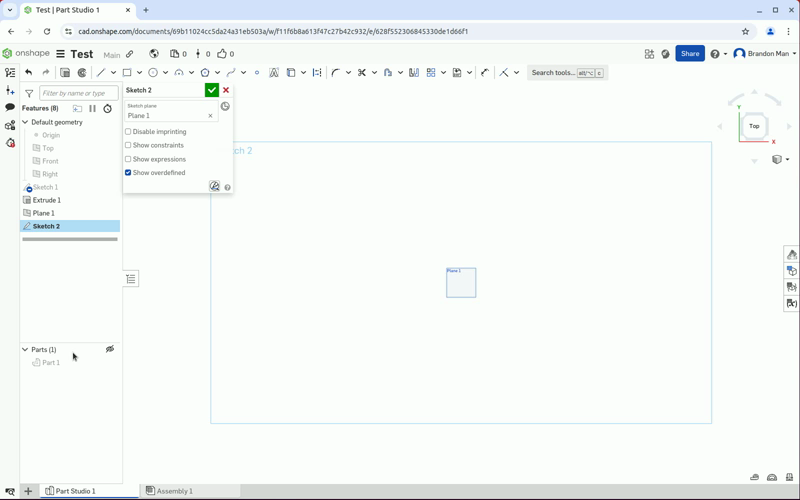
key(l)
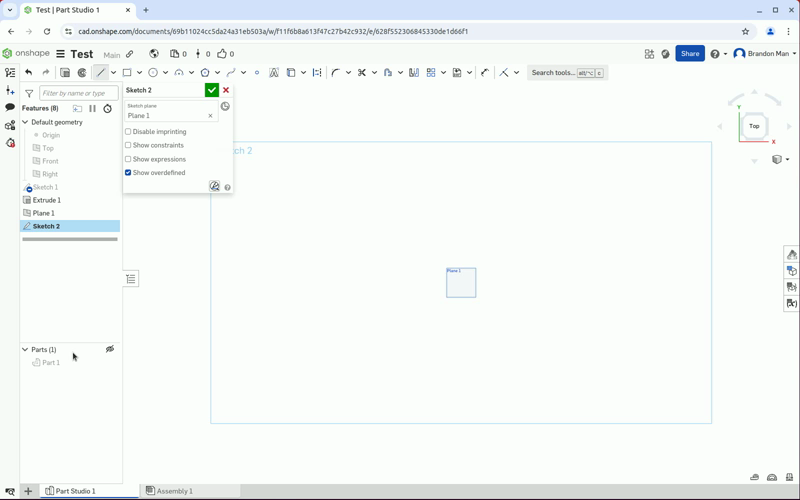
key_down(shift)
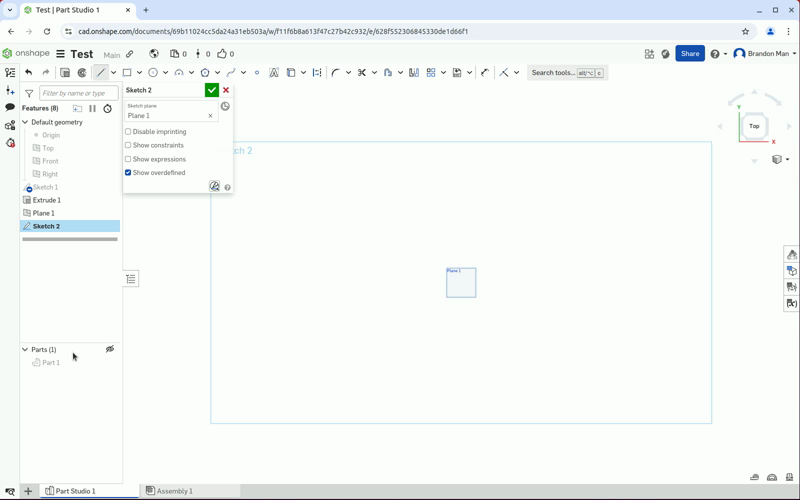
mouse_move(349, 305)
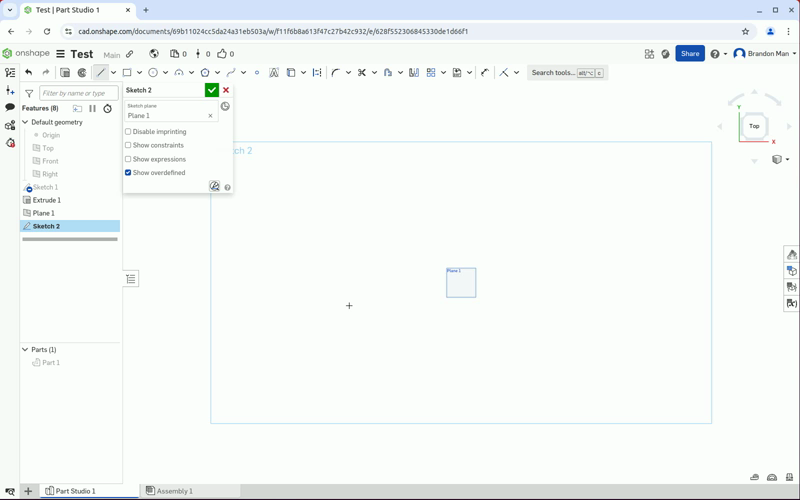
click(349, 305)
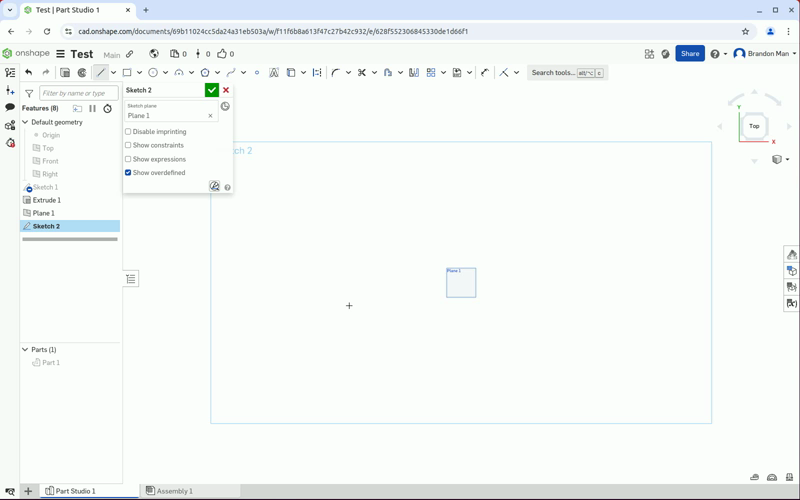
key_up(shift)
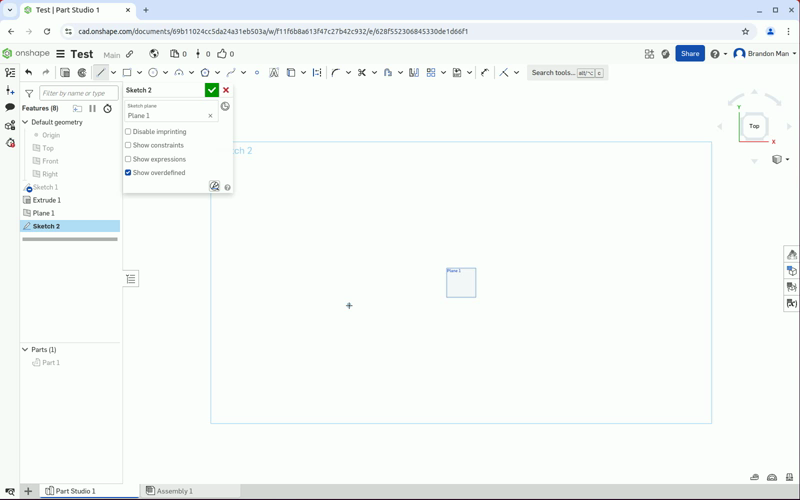
key_down(shift)
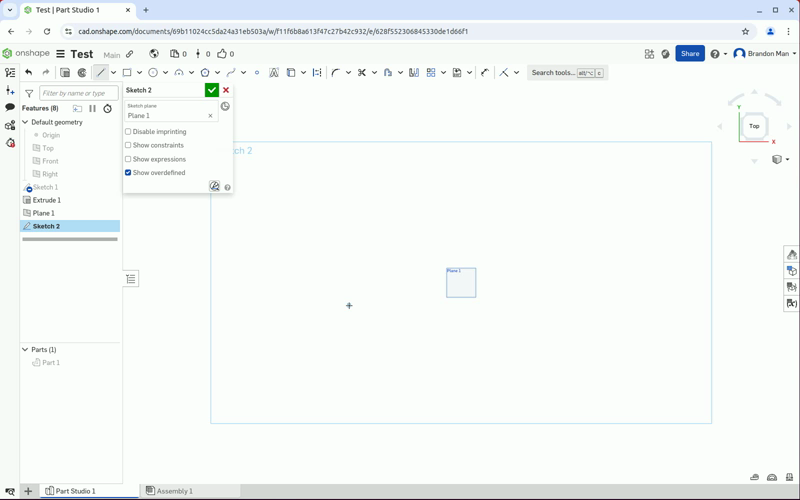
mouse_move(569, 305)
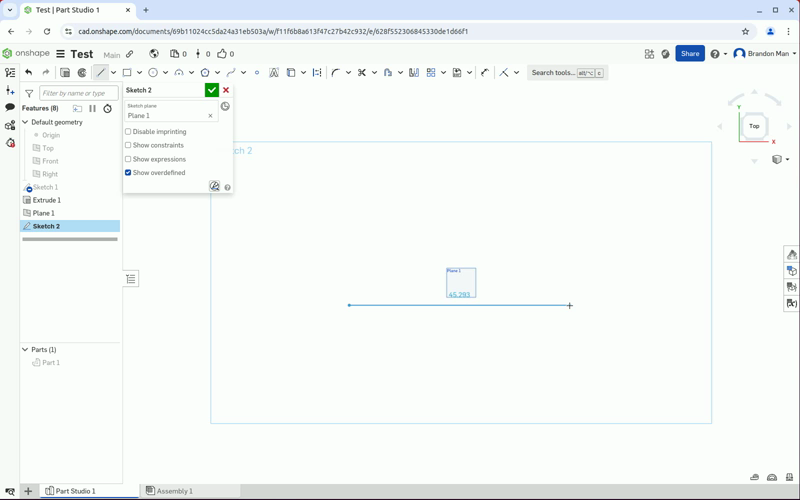
click(569, 305)
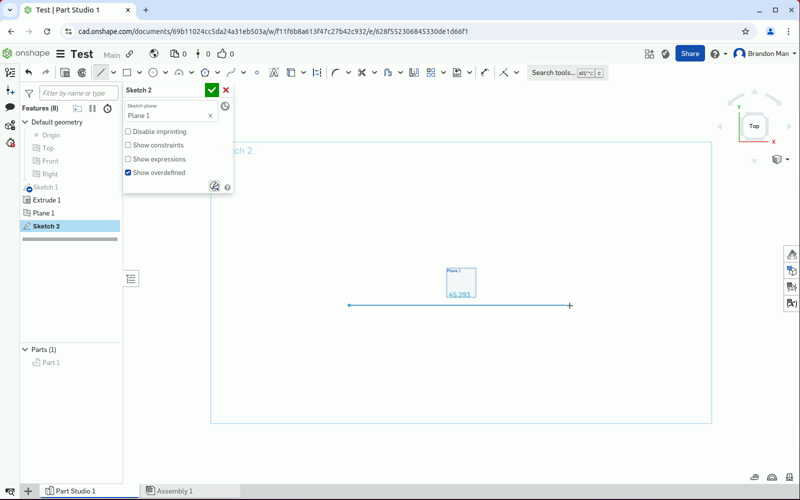
key_up(shift)
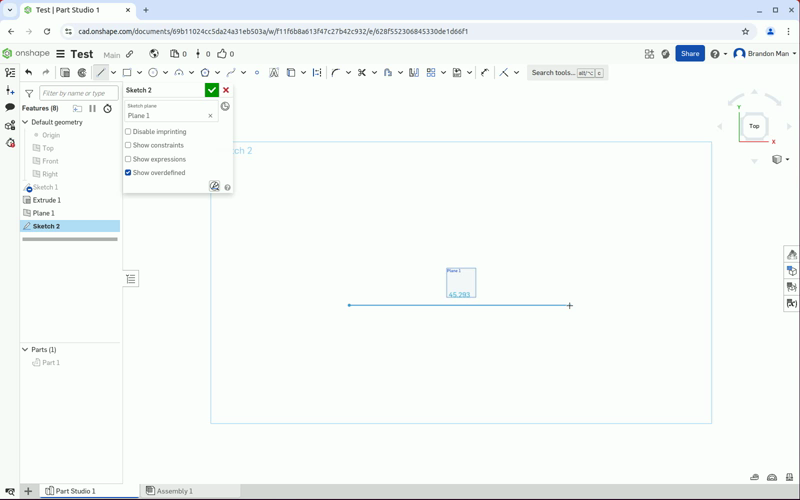
key_down(shift)
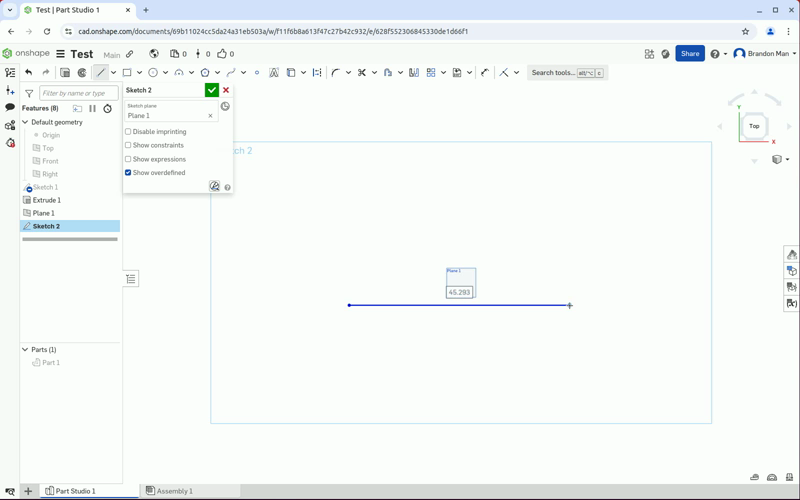
mouse_move(589, 305)
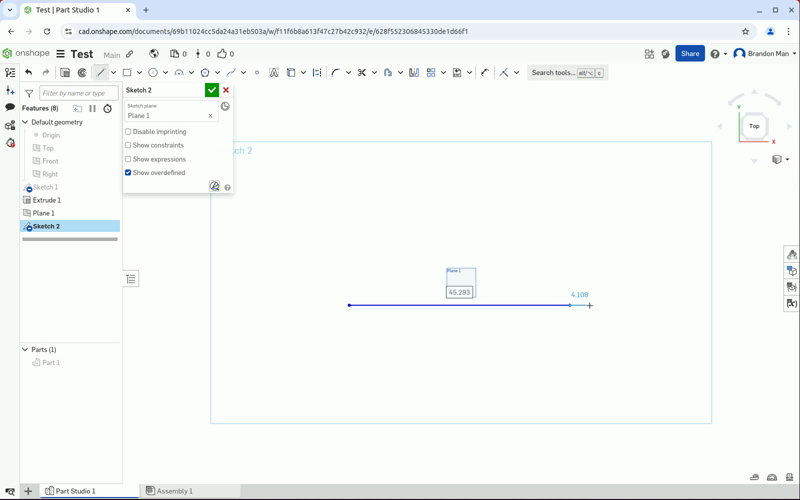
mouse_move(569, 261)
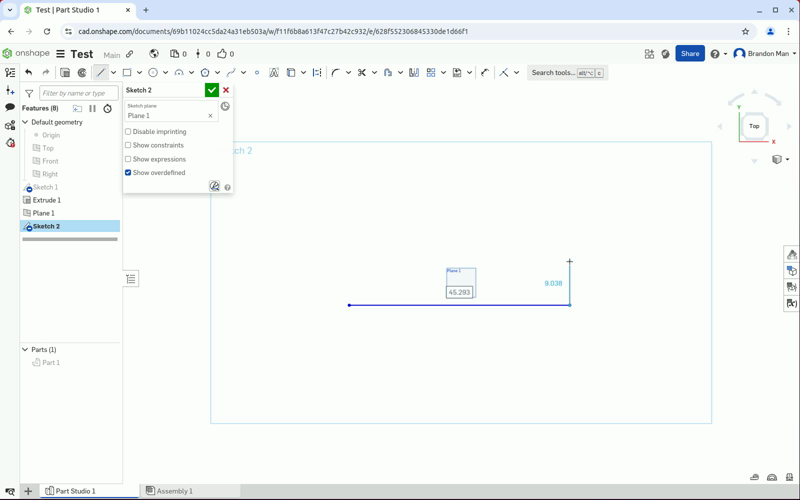
click(569, 261)
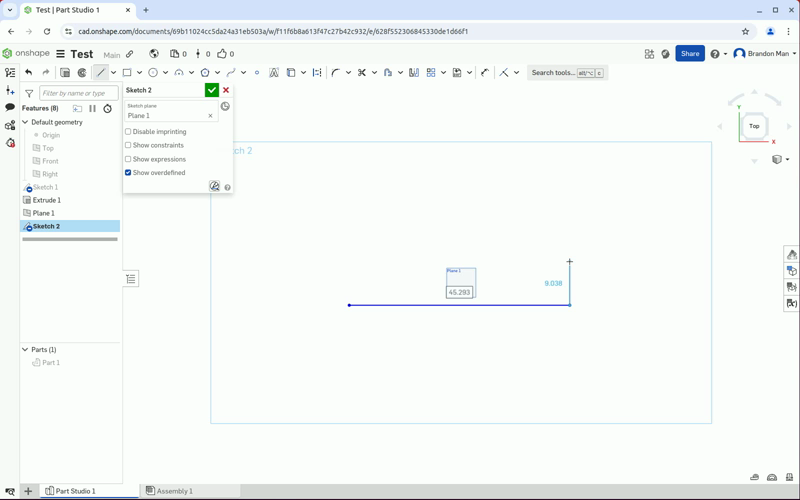
key_up(shift)
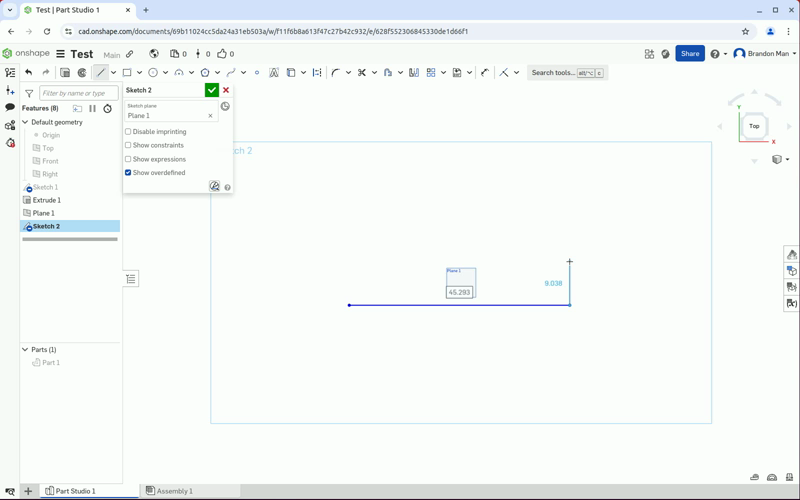
key_down(shift)
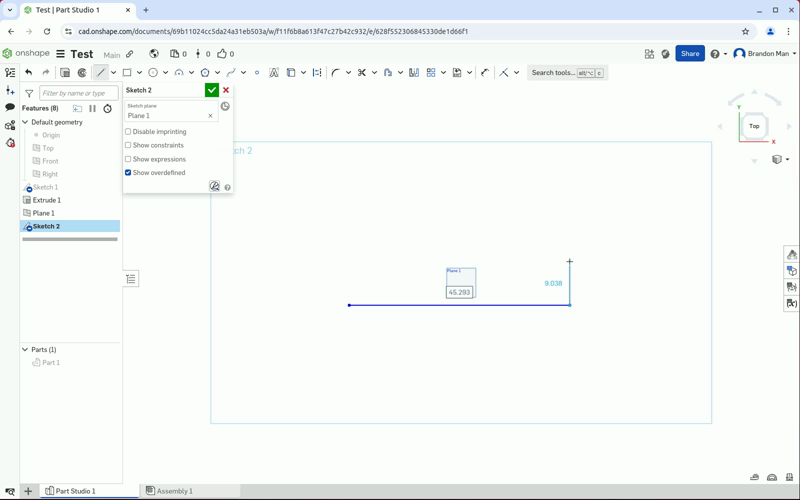
mouse_move(349, 261)
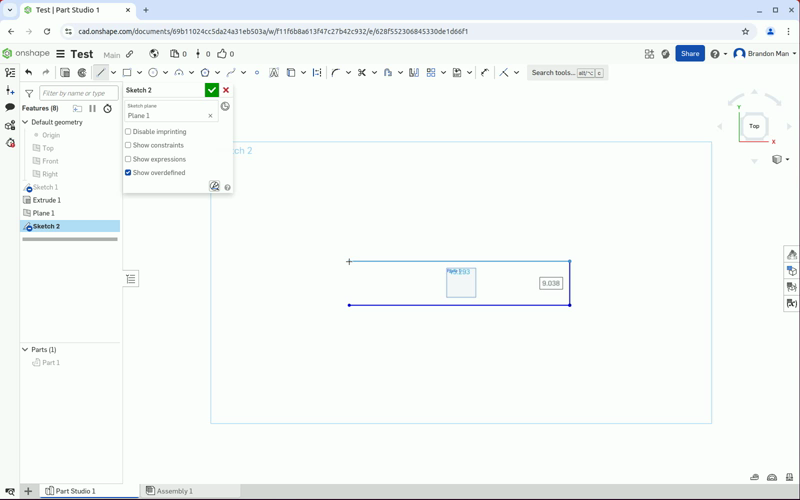
click(349, 261)
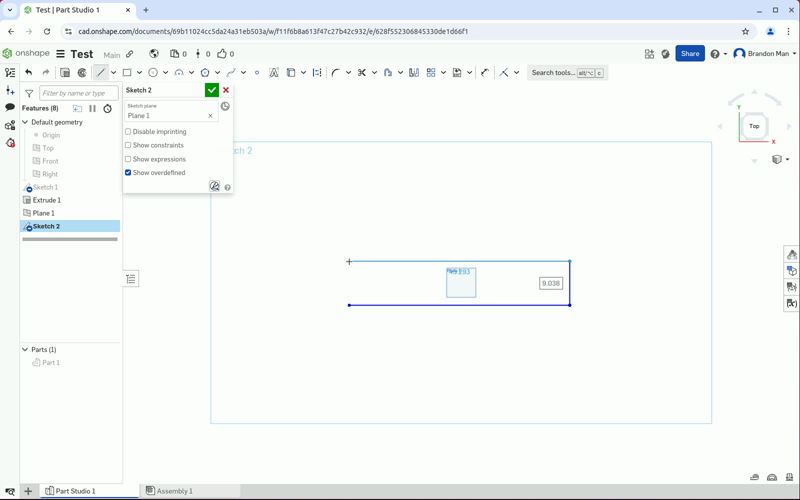
key_up(shift)
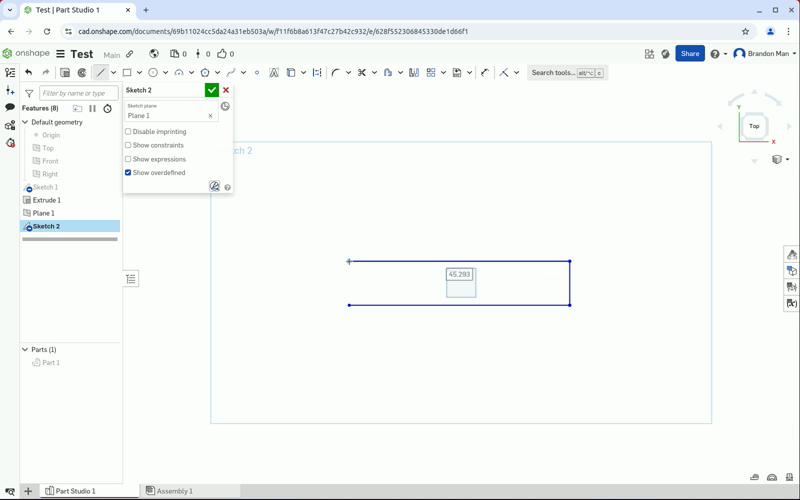
mouse_move(379, 261)
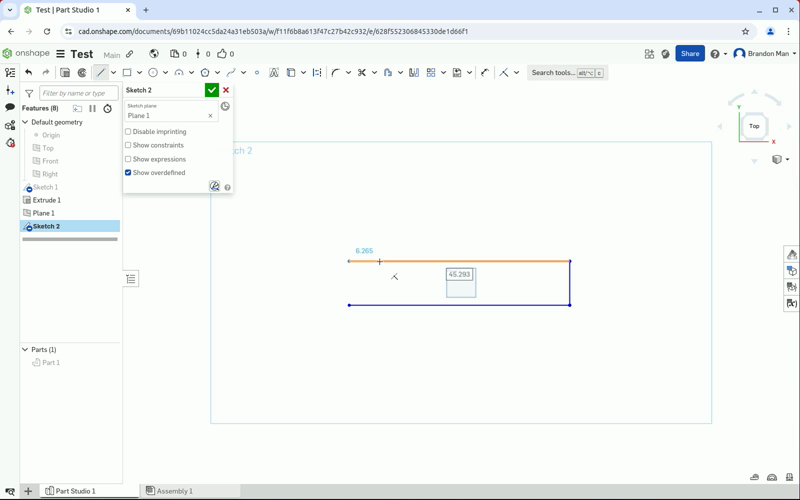
key_down(shift)
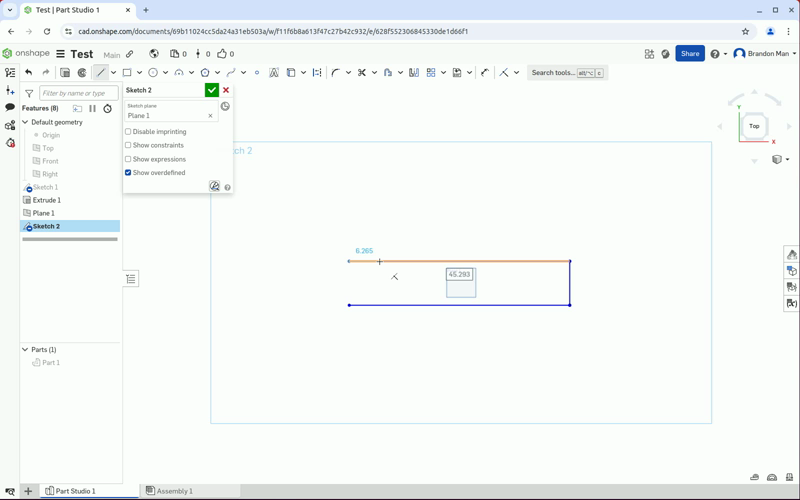
mouse_move(349, 305)
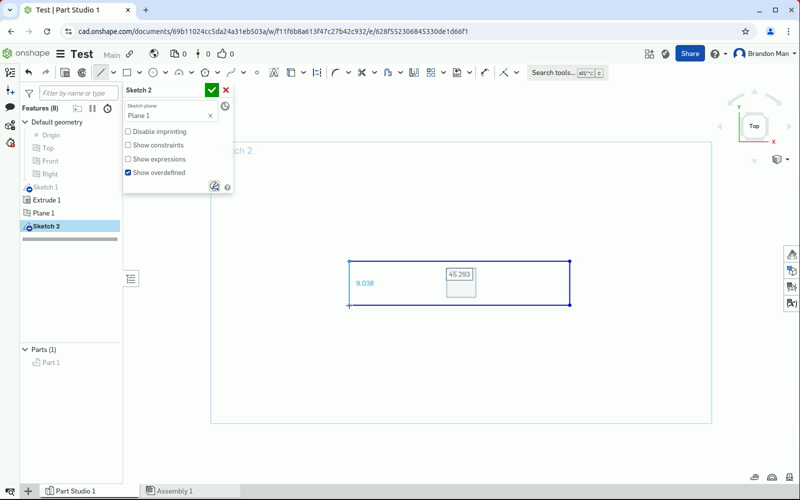
key_up(shift)
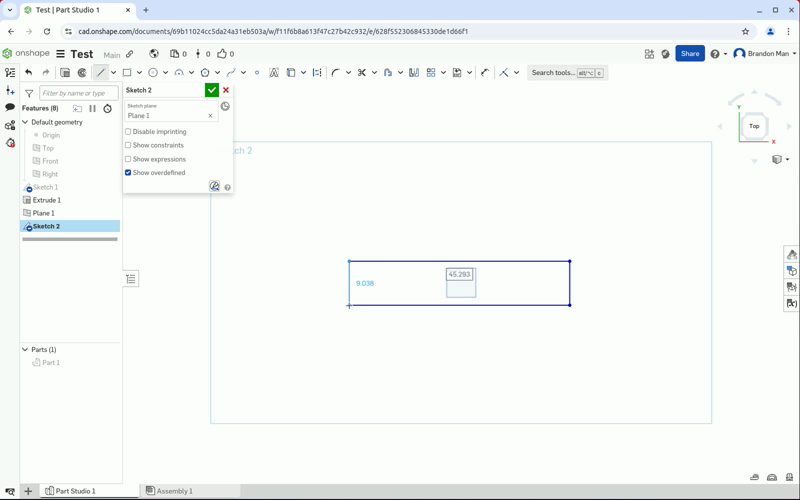
click(349, 305)
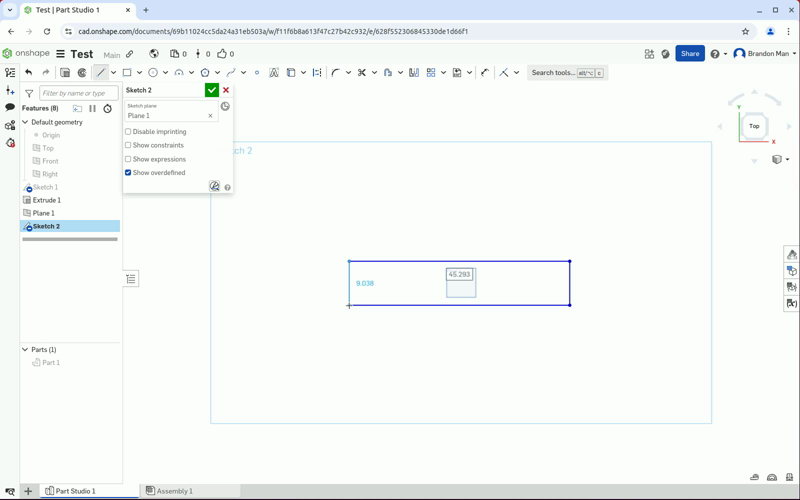
key(esc)
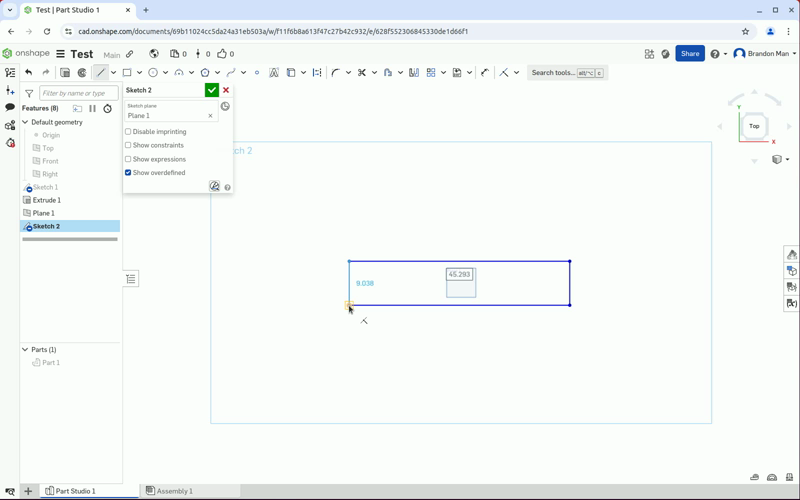
mouse_move(483, 286)
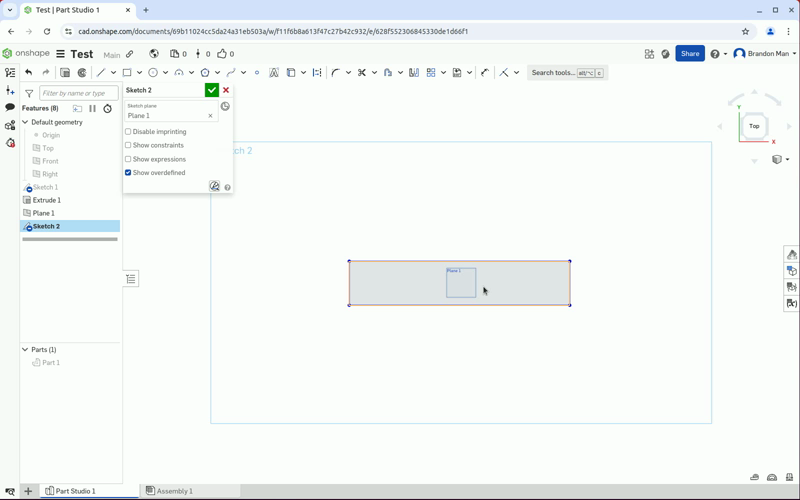
click(483, 286)
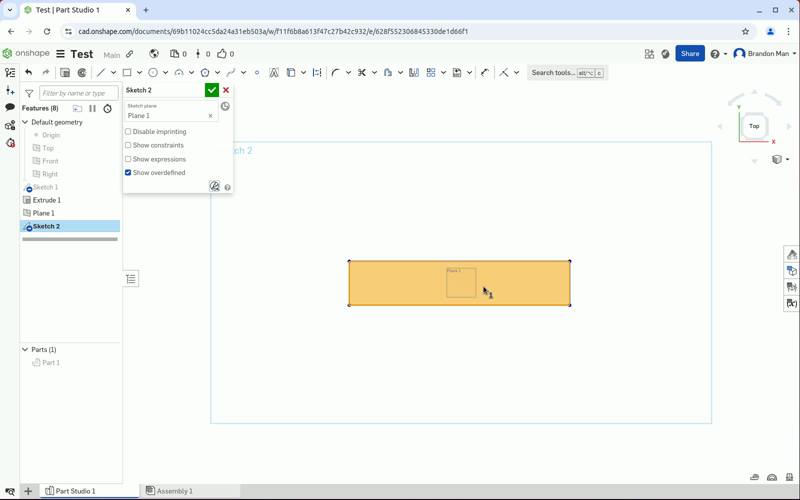
mouse_move(73, 352)
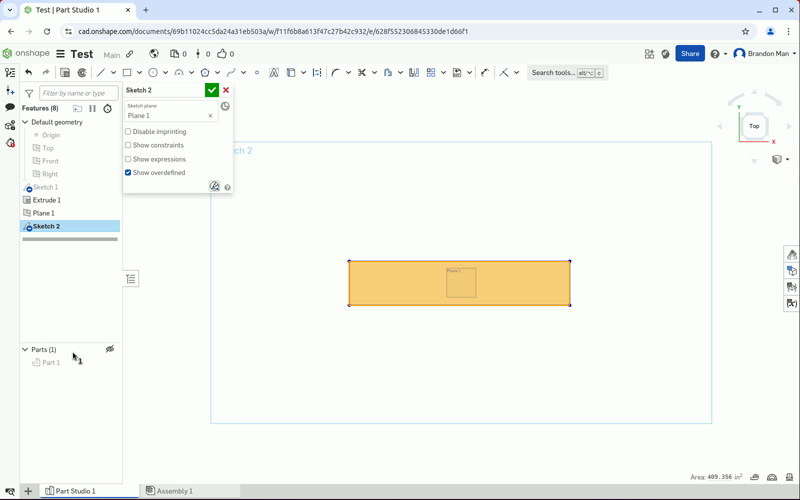
key(shift+y)
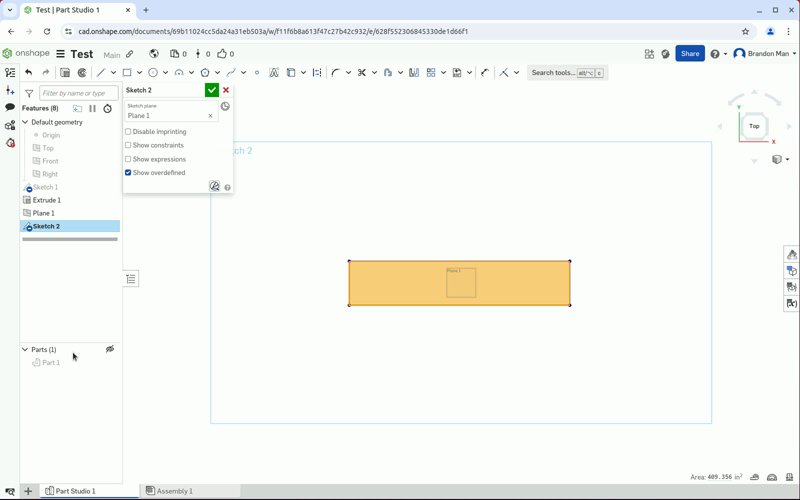
key(shift+e)
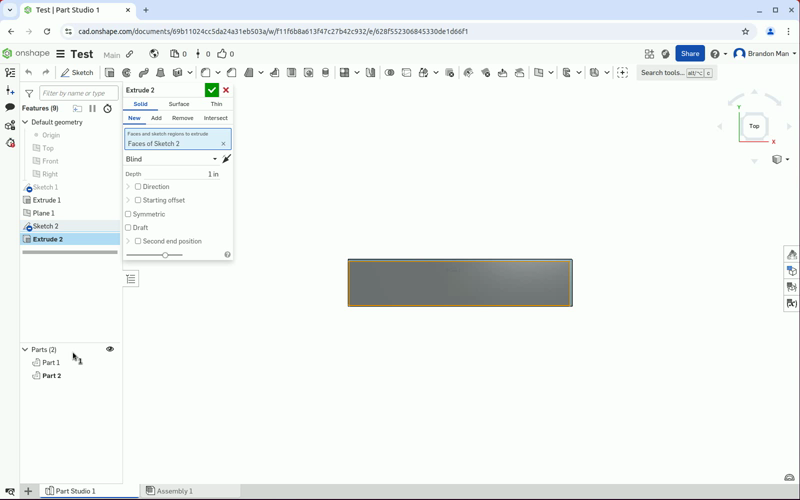
mouse_move(143, 106)
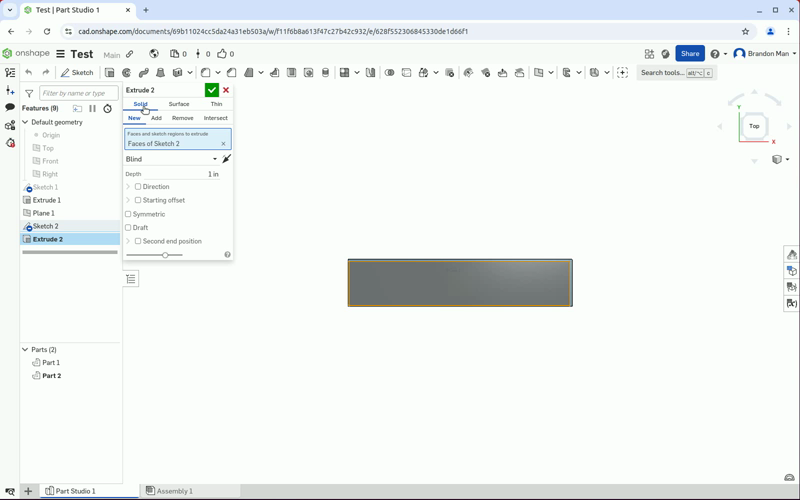
click(143, 106)
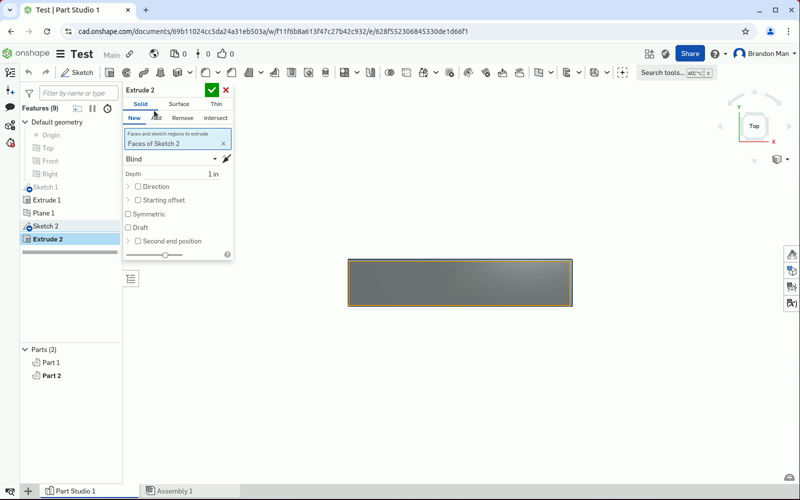
mouse_move(186, 120)
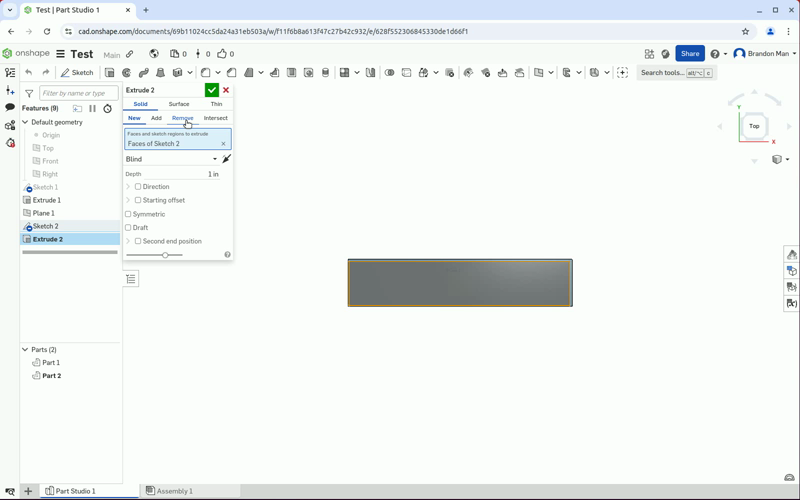
click(186, 120)
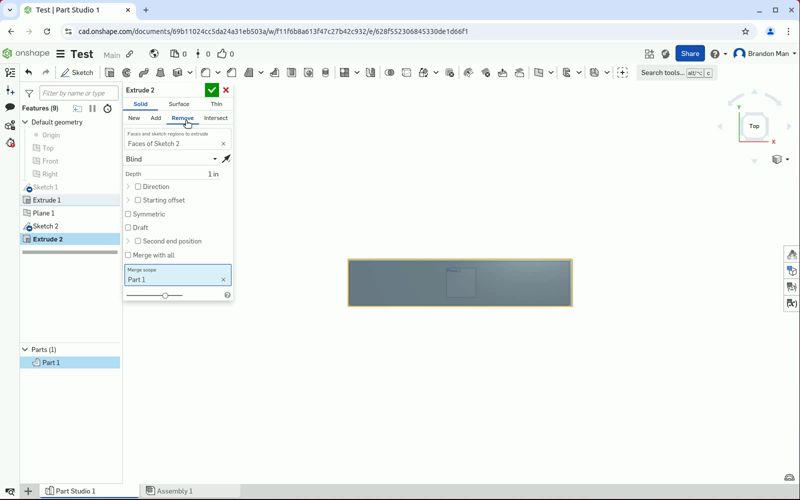
key(tab, 4)
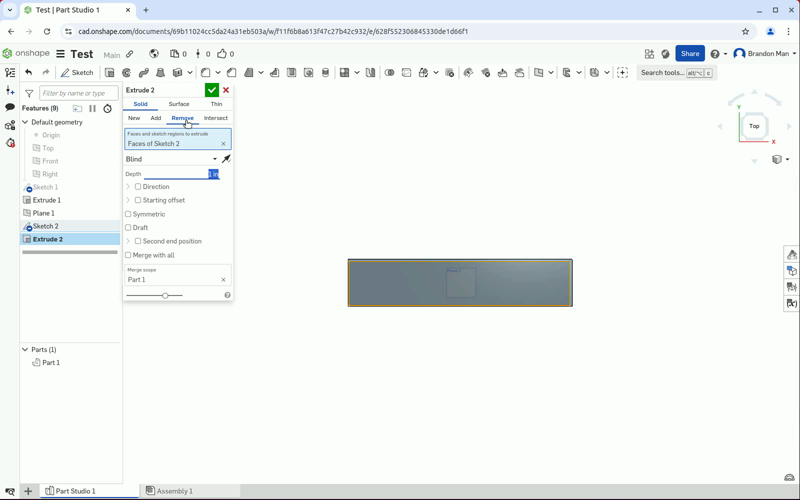
text(3.851)
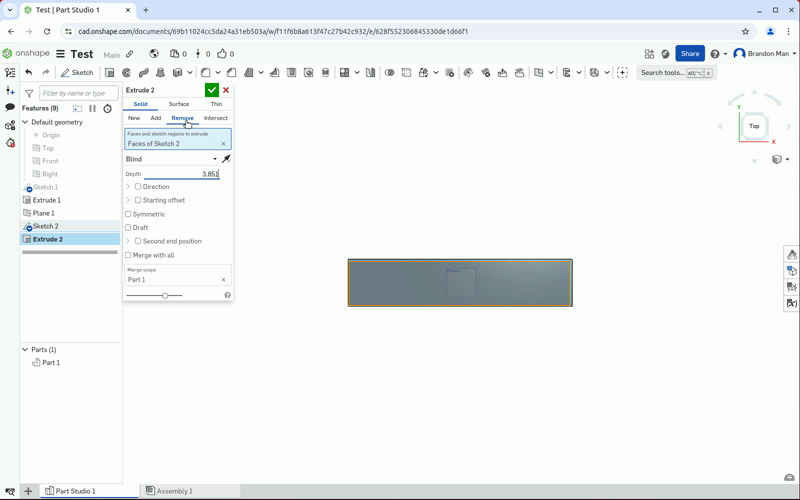
key(tab, 6)
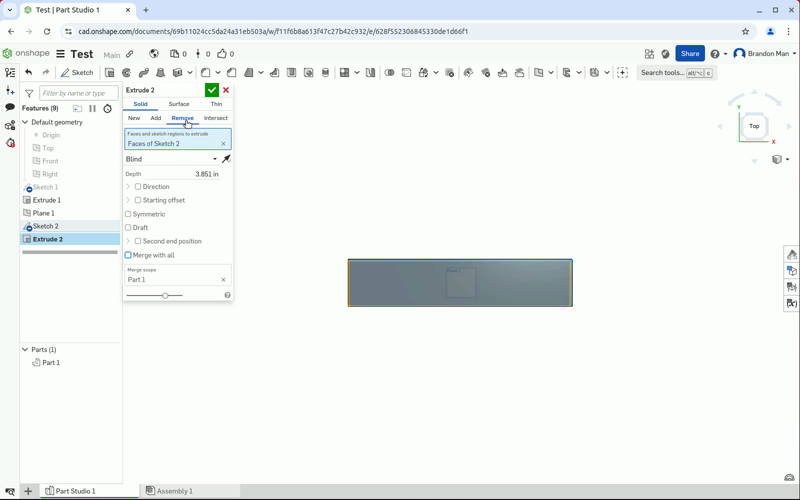
key(space)
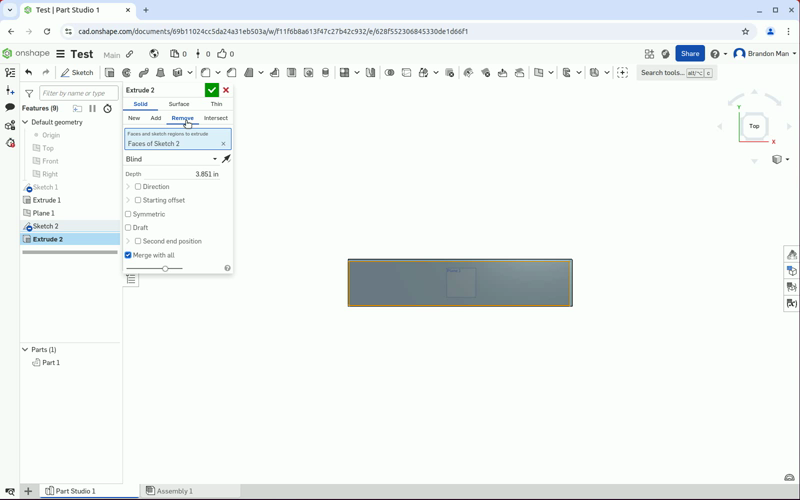
key(enter)
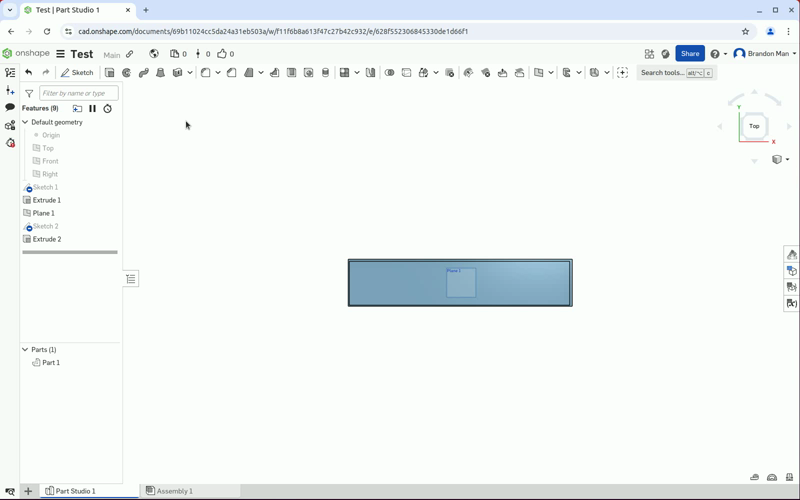
key(shift+h)
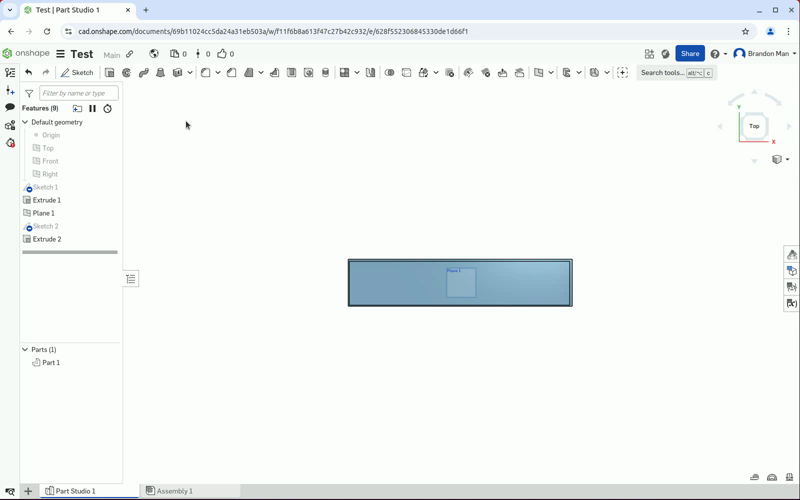
key(shift+h)
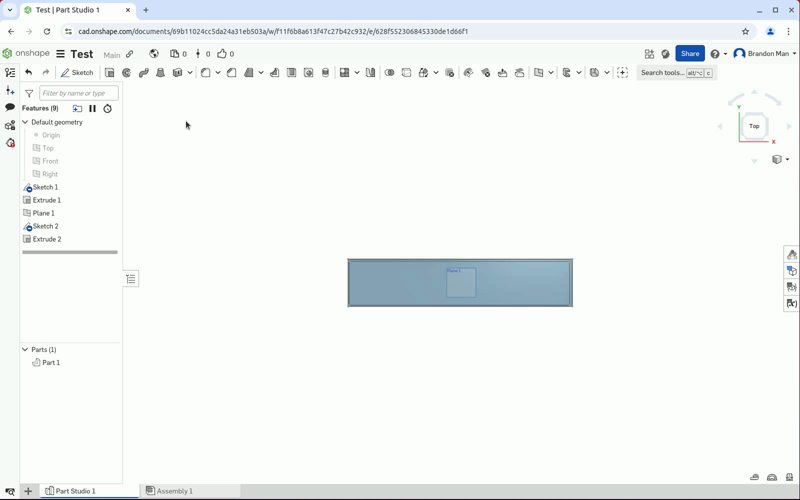
key(shift+7)
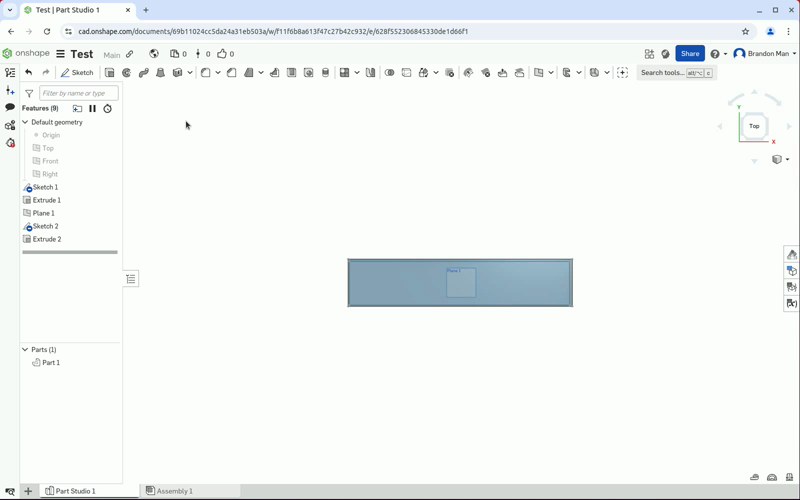
key(up, 3)
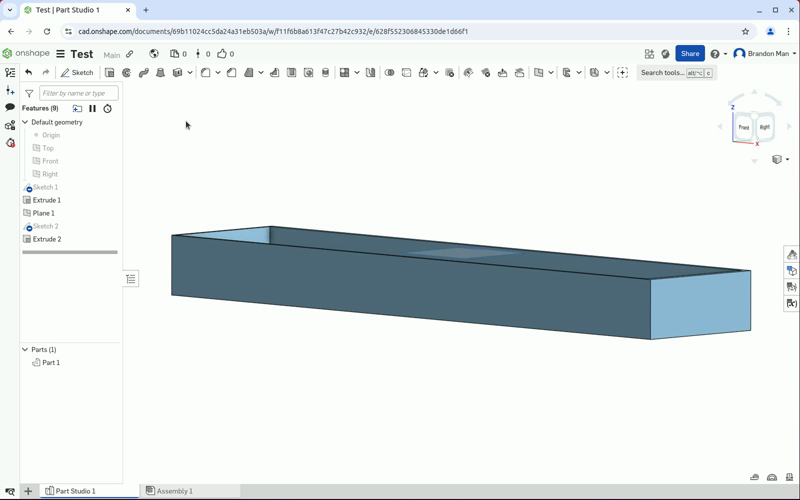
key(left, 3)
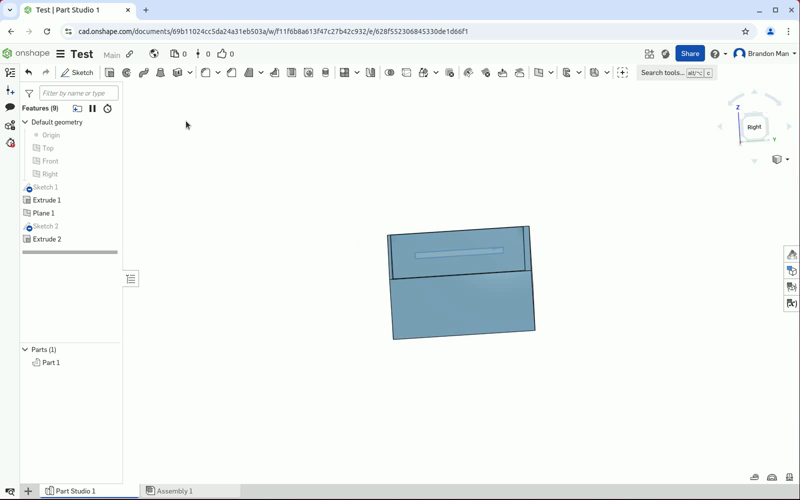
key(right, 3)
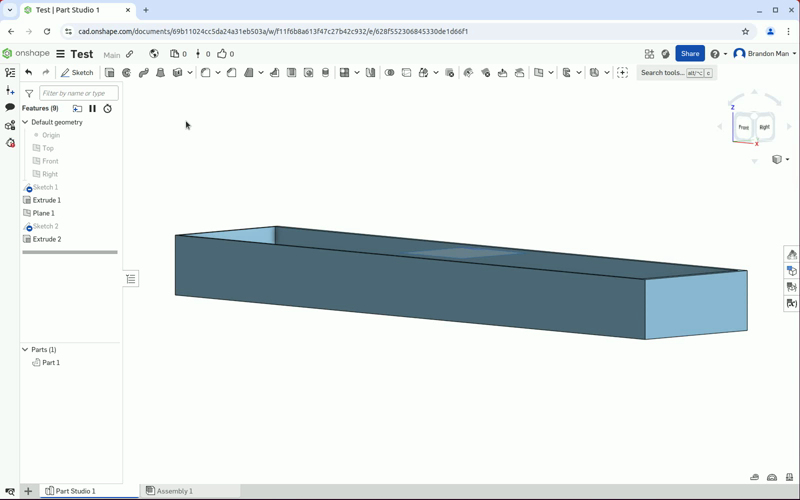
key(down, 3)
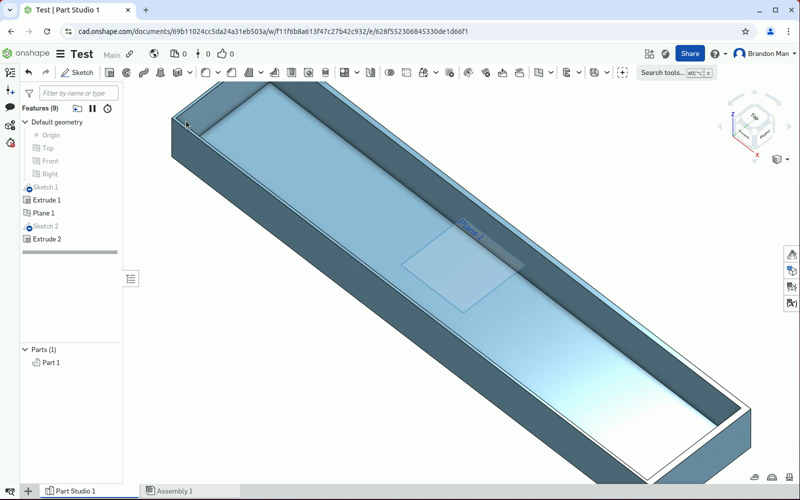
mouse_move(73, 189)
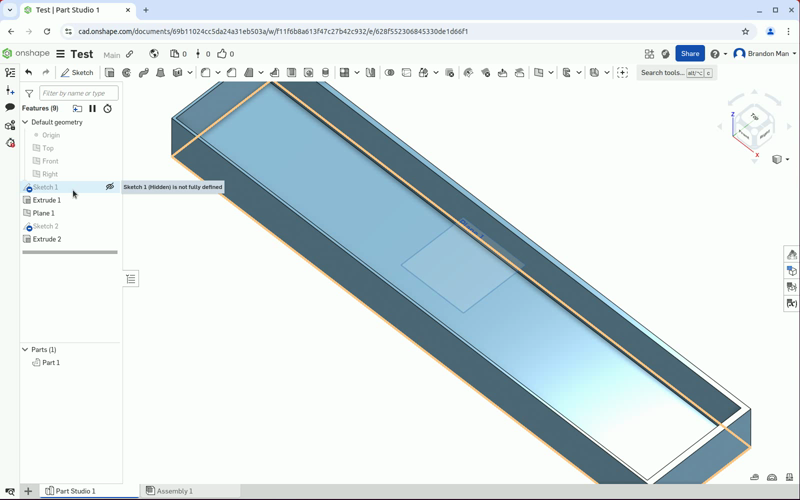
click(73, 189)